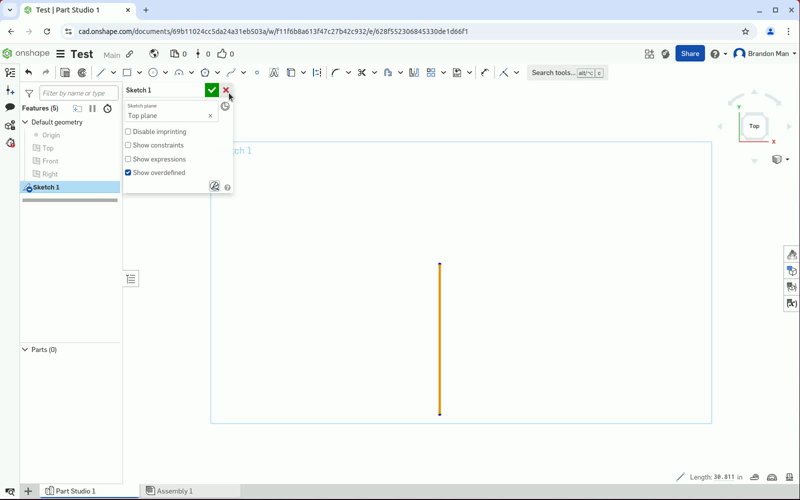
key(shift+h)
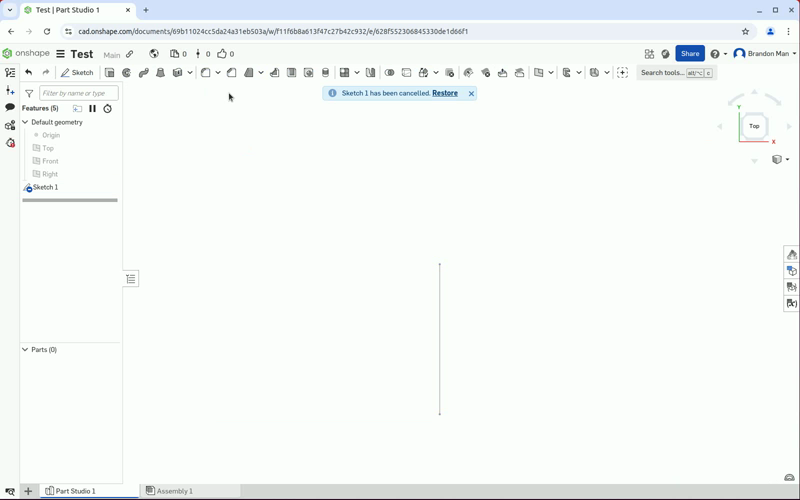
key(shift+s)
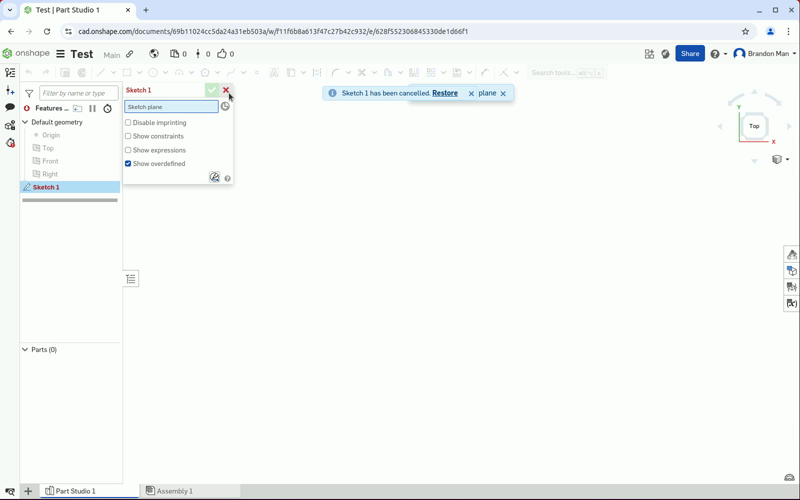
mouse_move(73, 150)
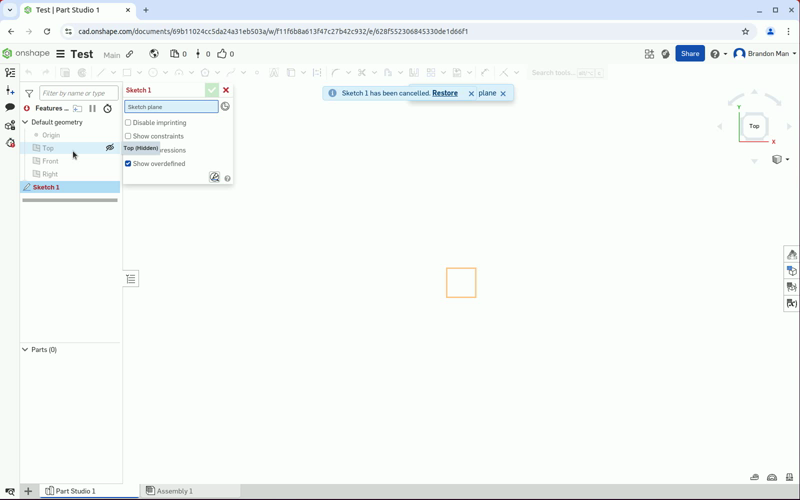
click(73, 150)
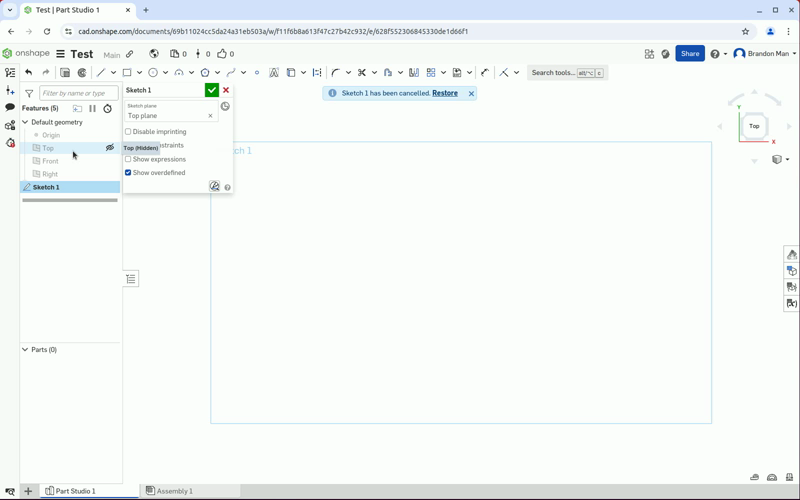
mouse_move(73, 352)
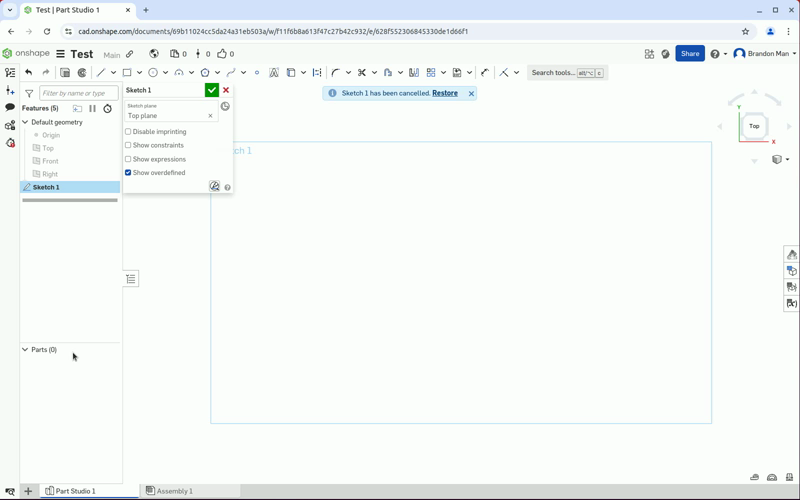
key(y)
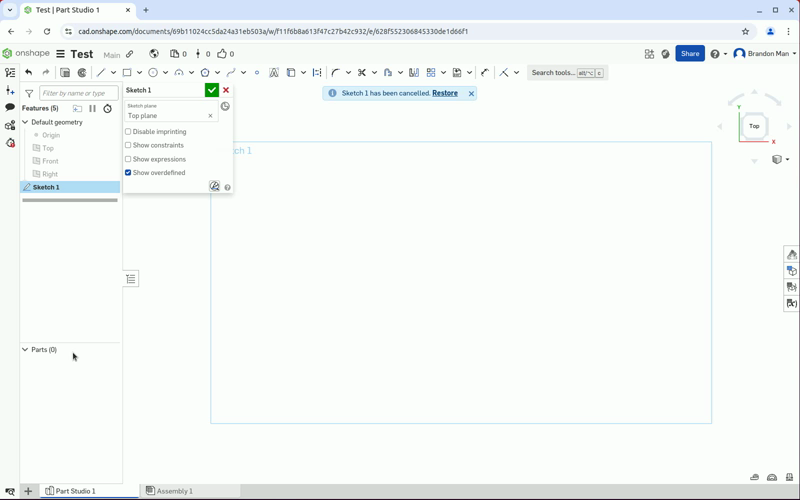
key(c)
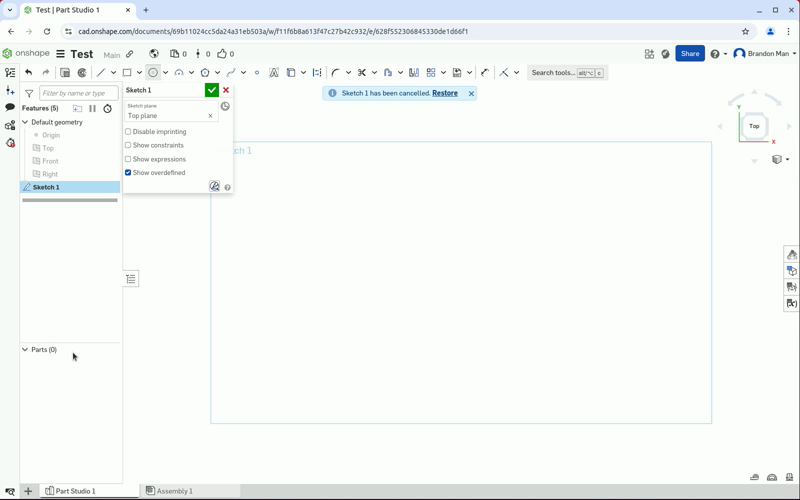
key_down(shift)
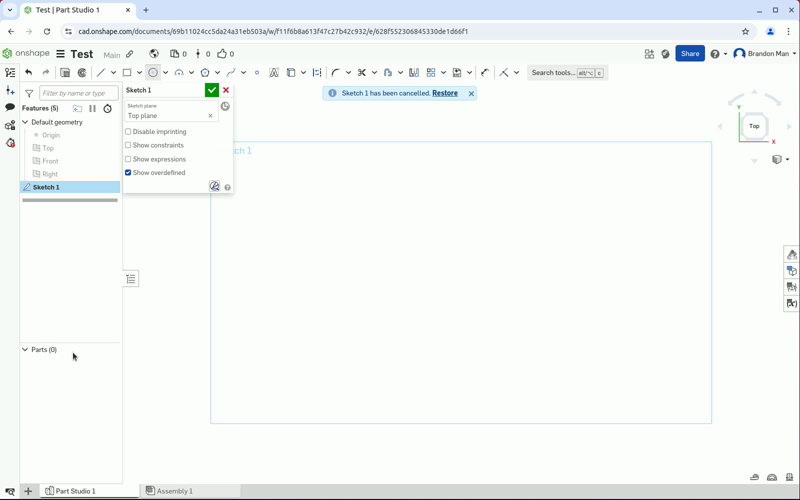
mouse_move(461, 282)
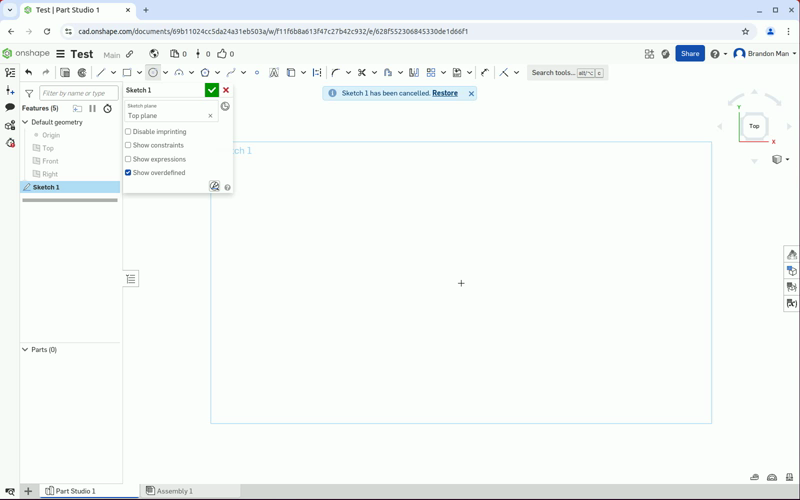
click(461, 282)
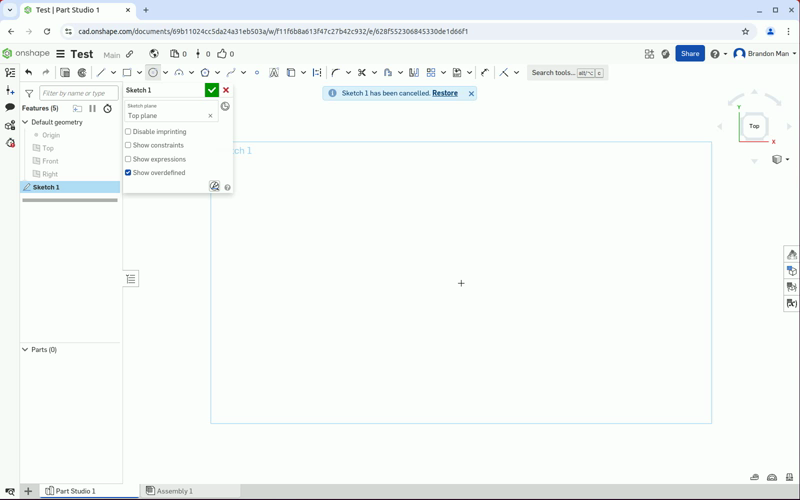
key_up(shift)
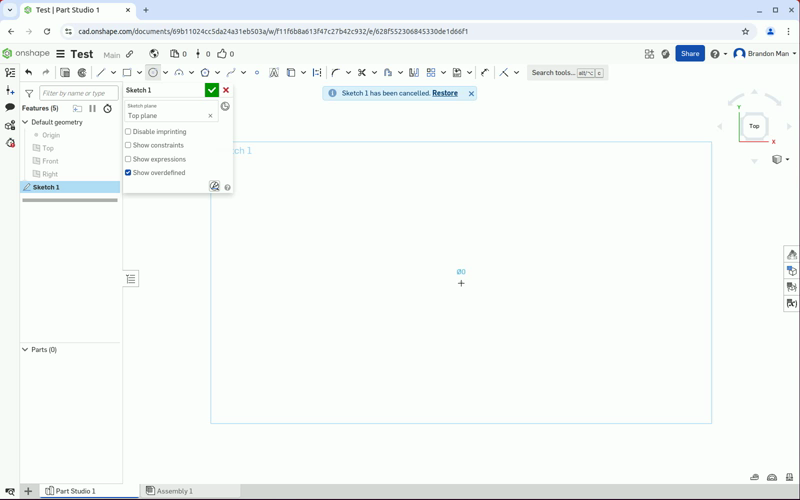
mouse_move(468, 282)
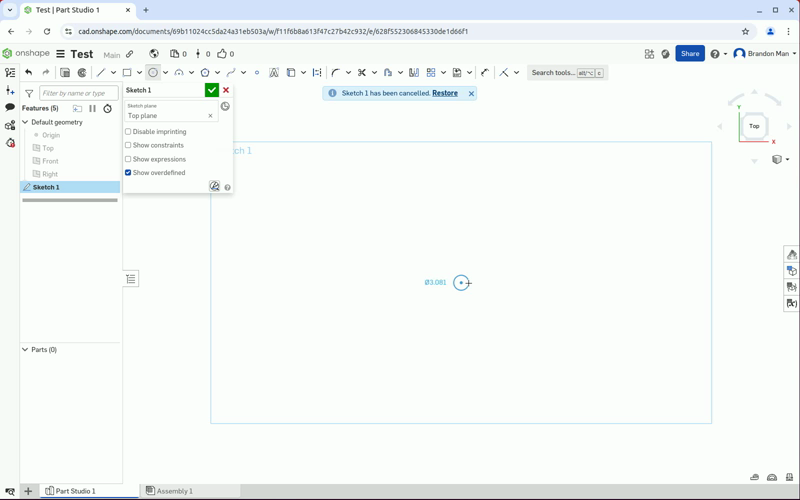
click(468, 282)
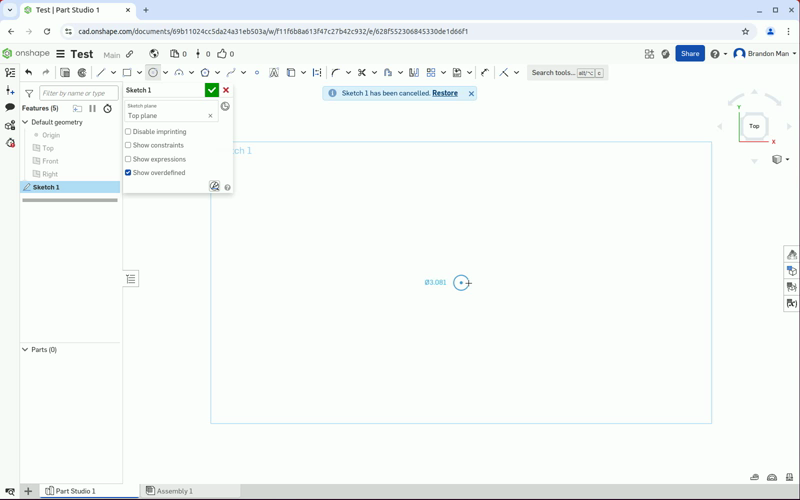
key(esc)
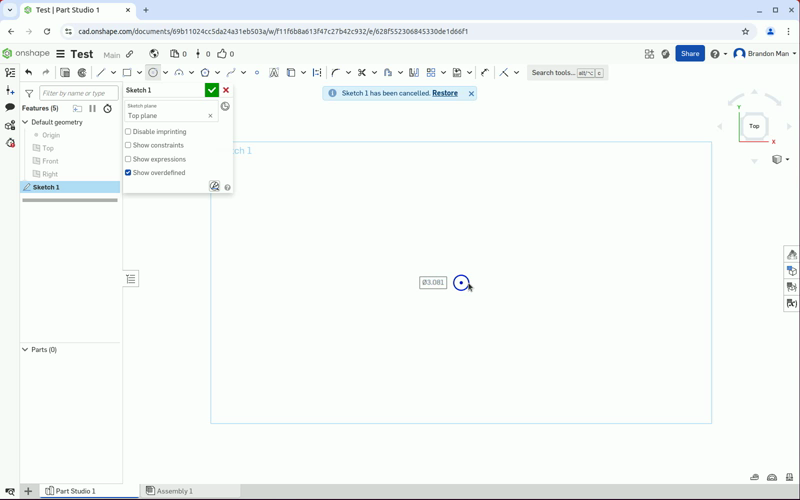
key(c)
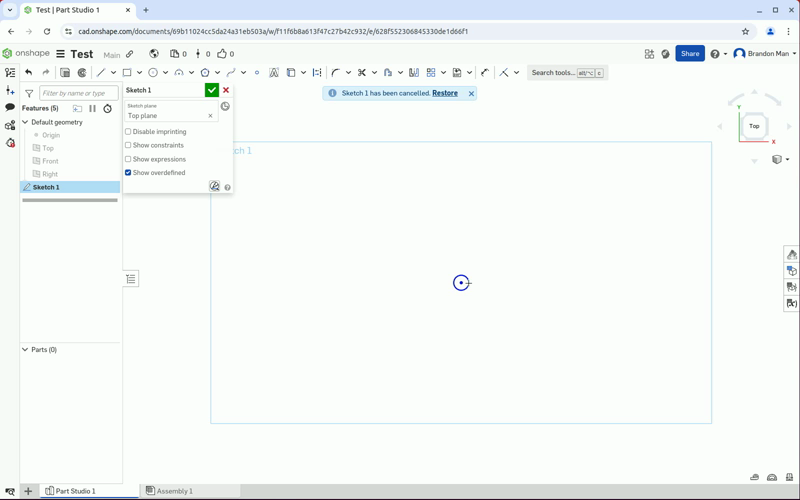
key_down(shift)
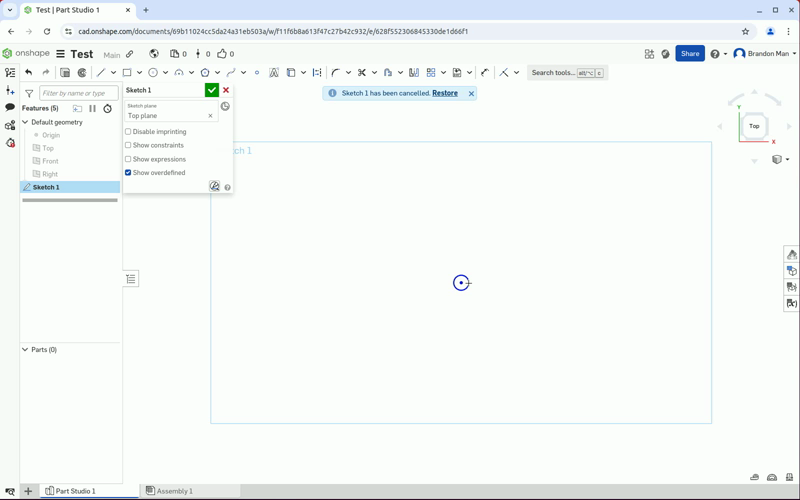
mouse_move(461, 282)
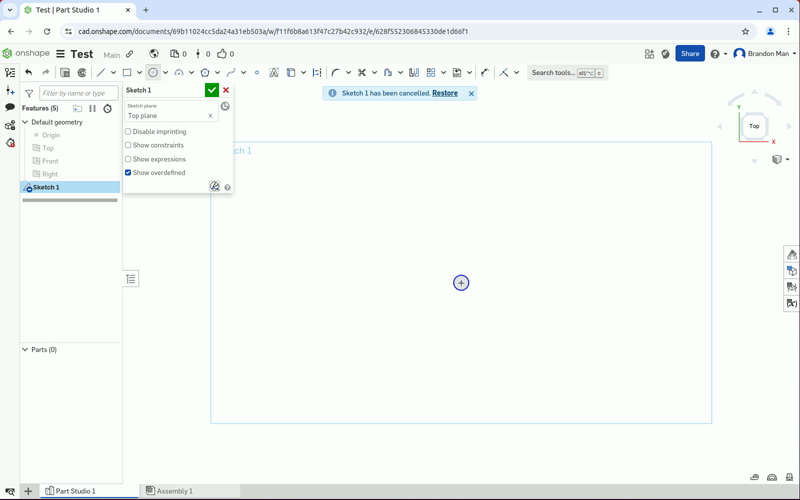
click(461, 282)
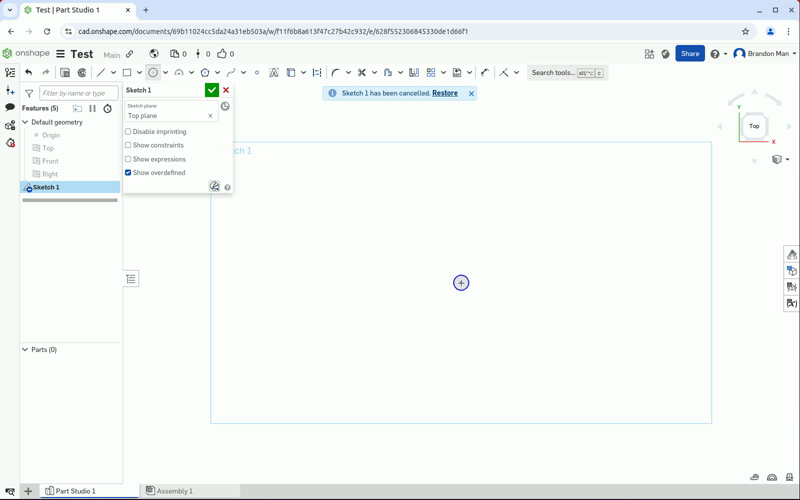
key_up(shift)
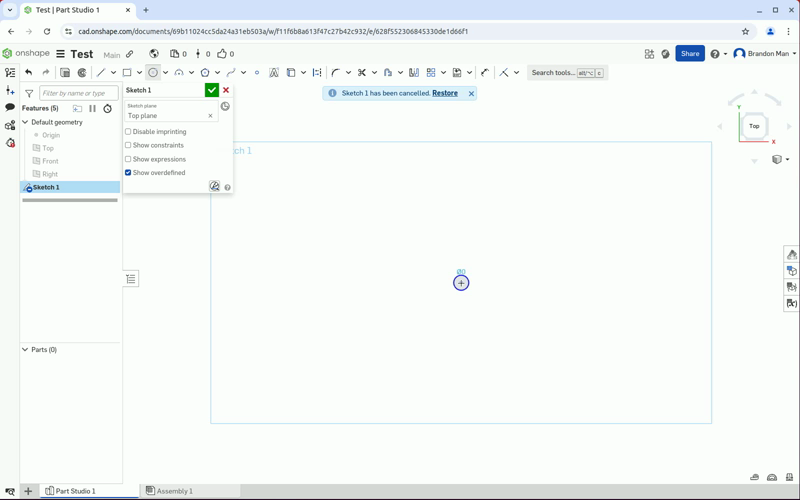
mouse_move(466, 282)
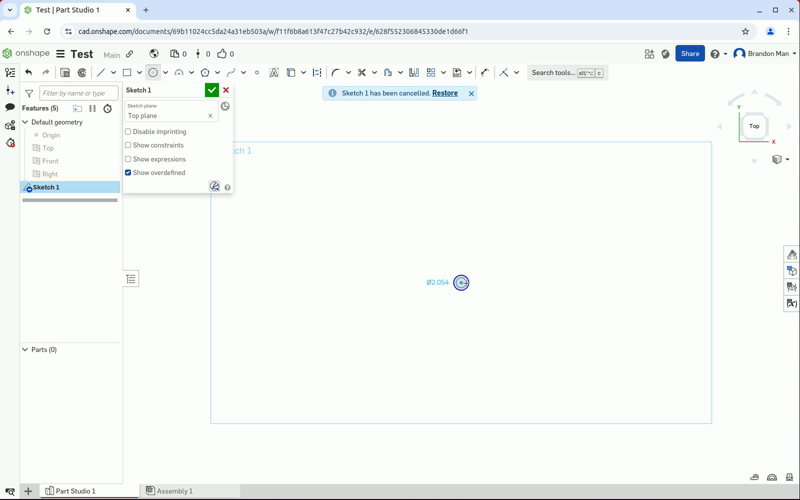
scroll(6)
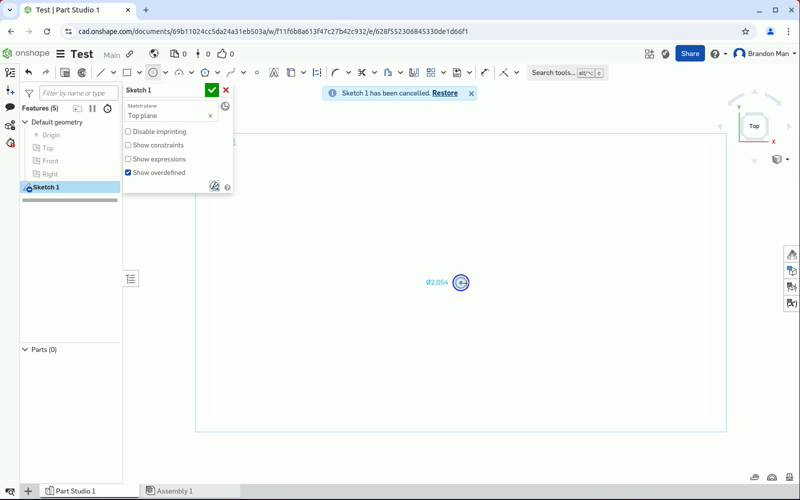
scroll(6)
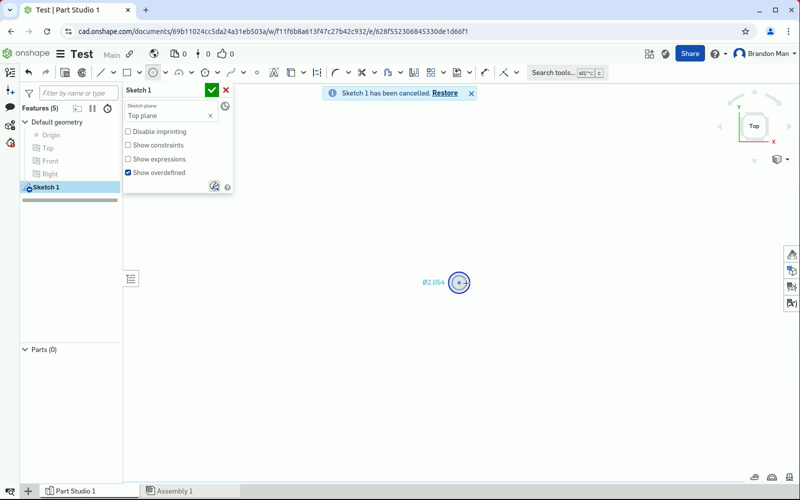
scroll(6)
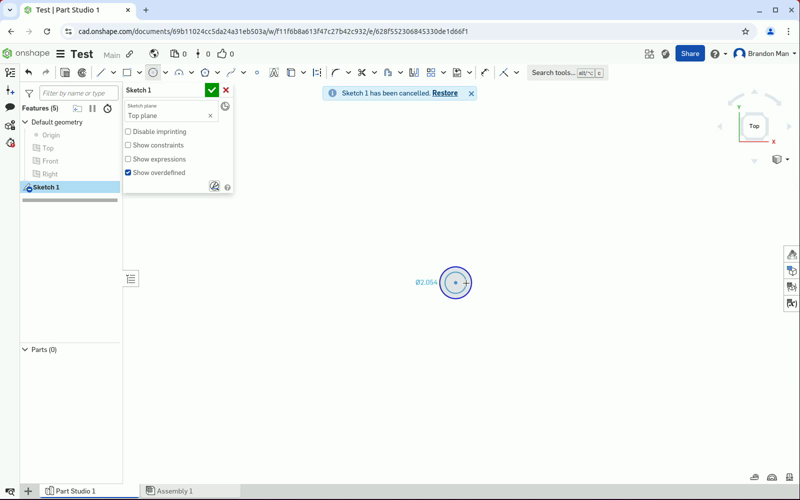
scroll(6)
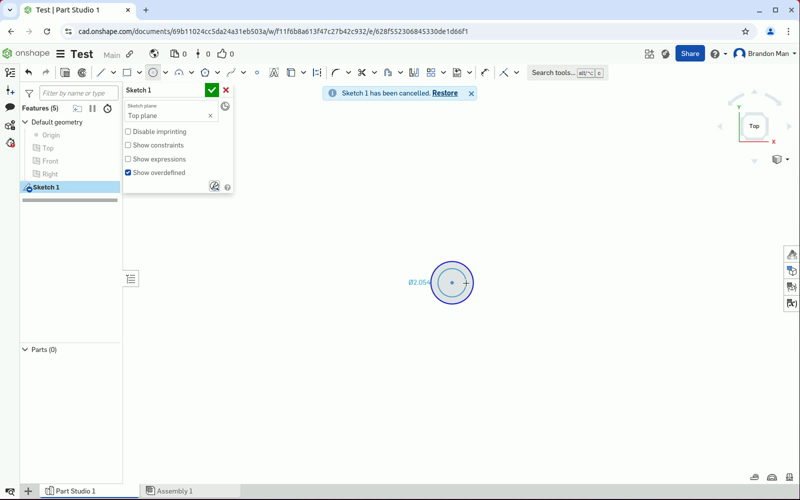
scroll(6)
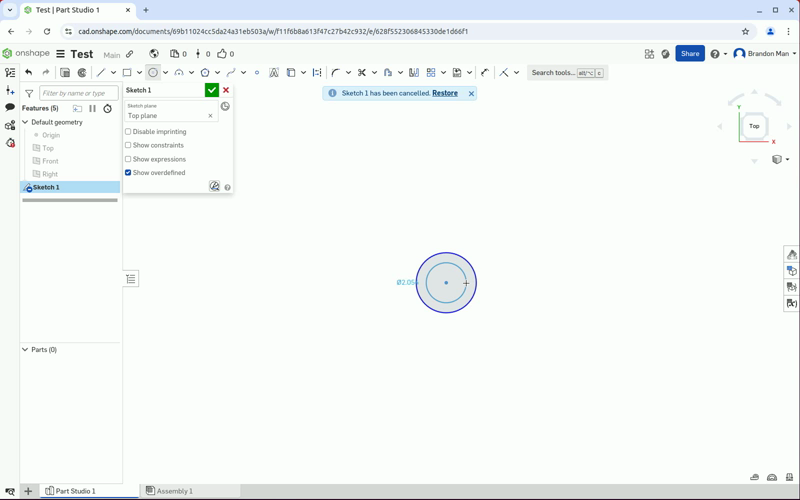
scroll(6)
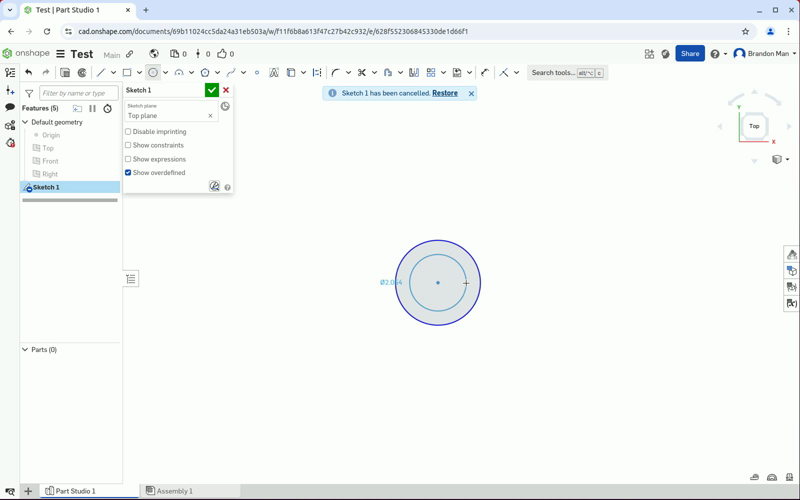
scroll(6)
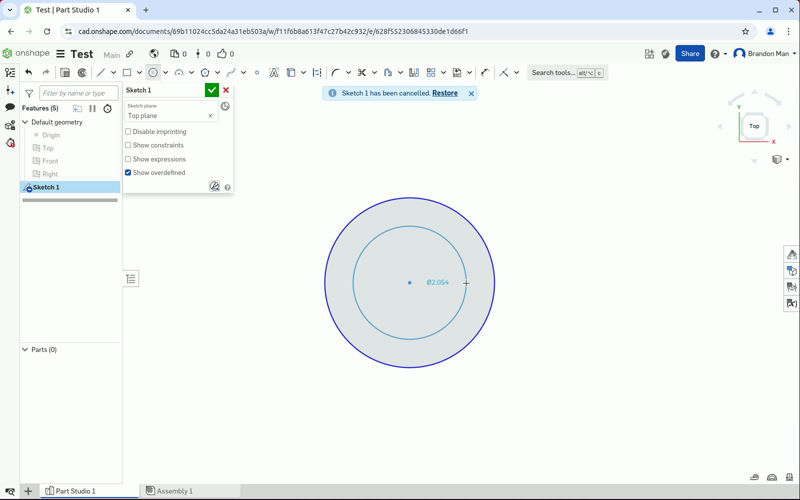
click(466, 282)
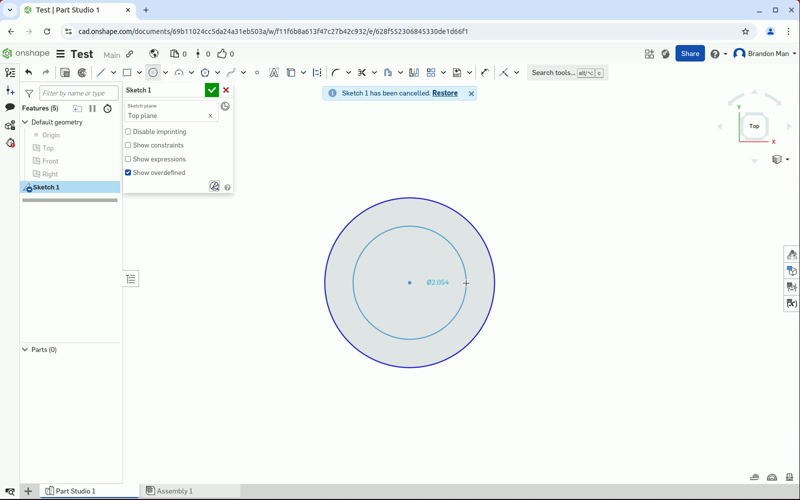
scroll(-6)
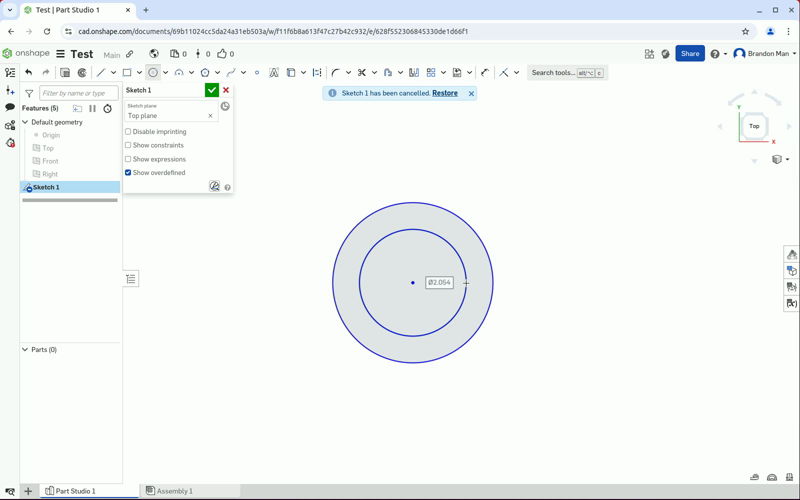
scroll(-6)
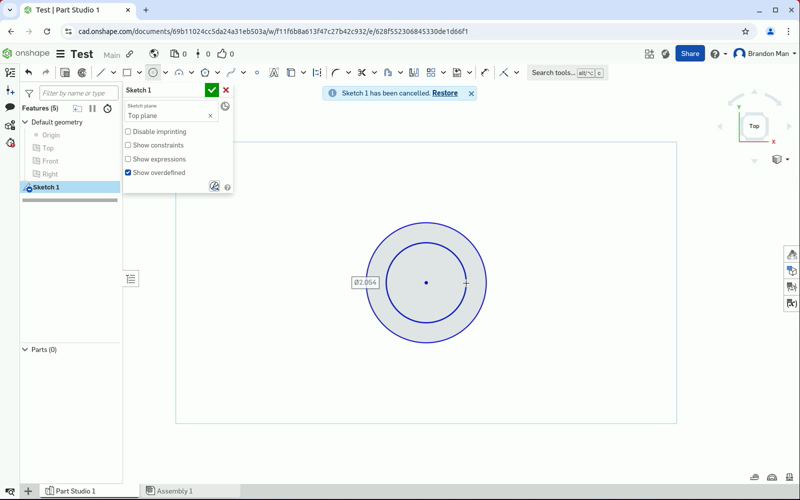
scroll(-6)
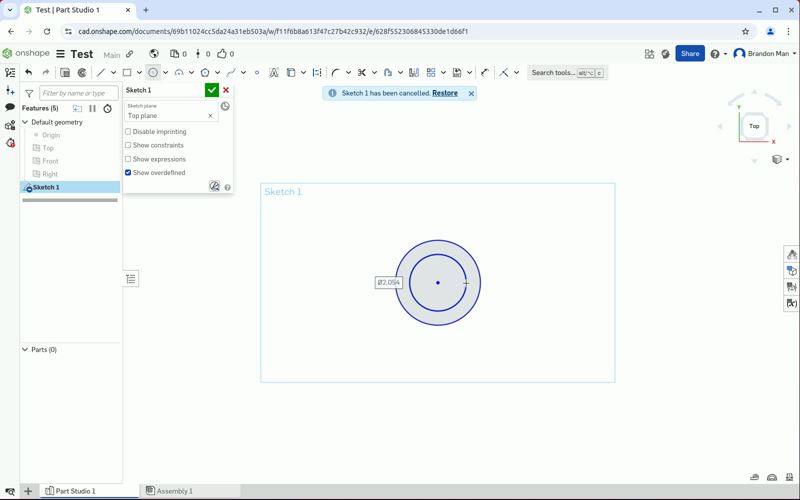
scroll(-6)
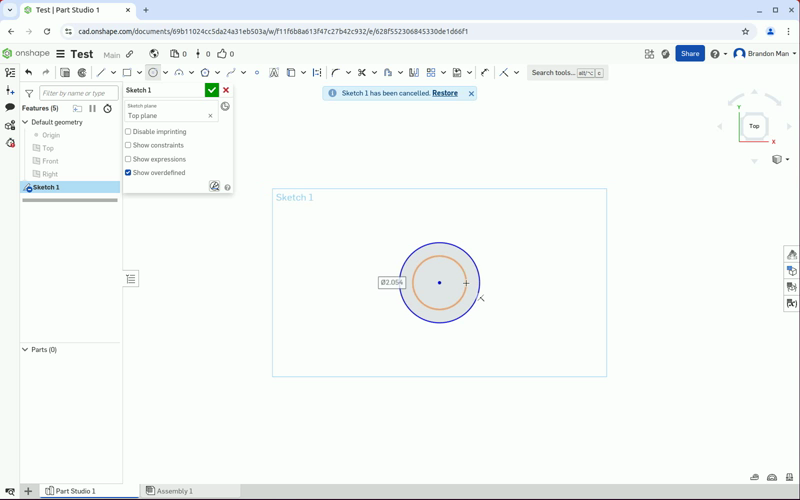
scroll(-6)
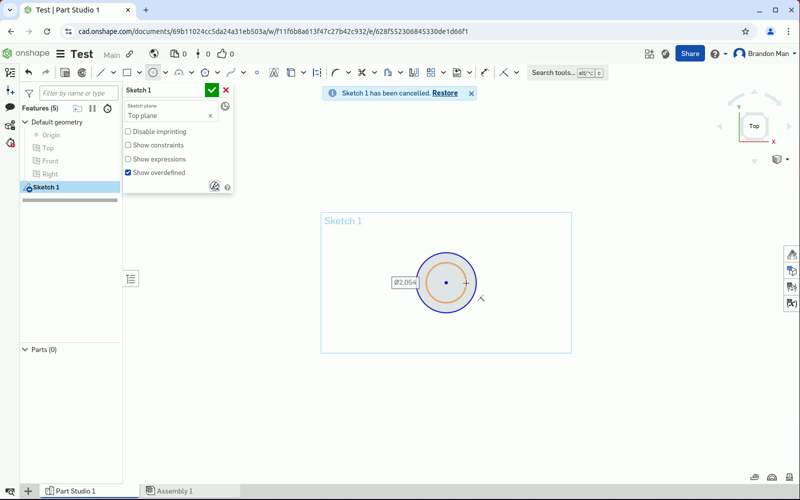
scroll(-6)
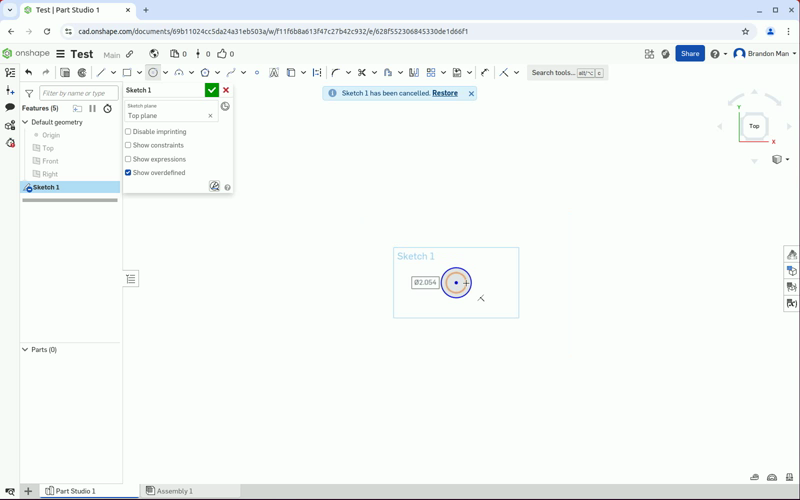
scroll(-6)
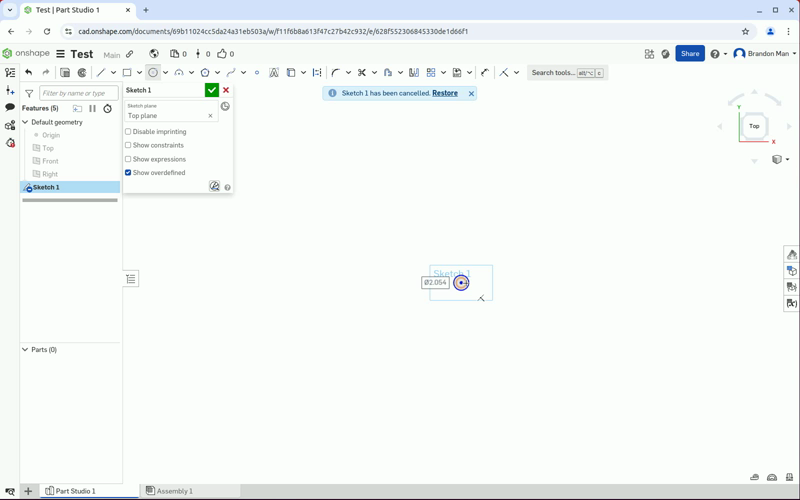
key(esc)
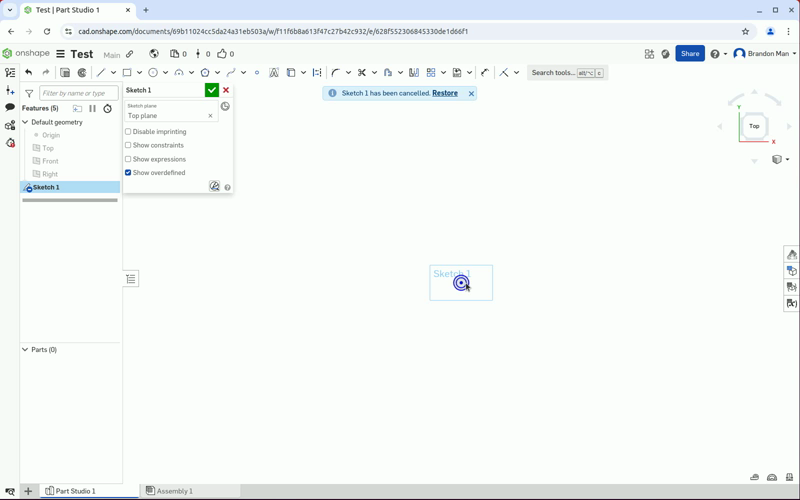
mouse_move(461, 277)
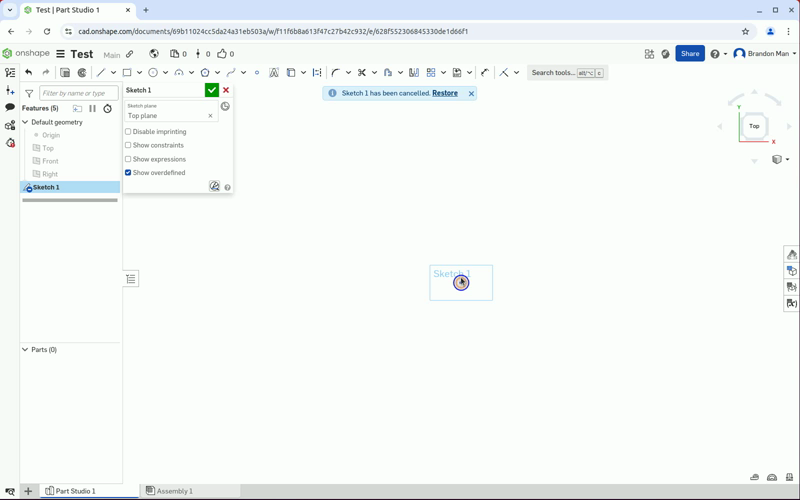
scroll(6)
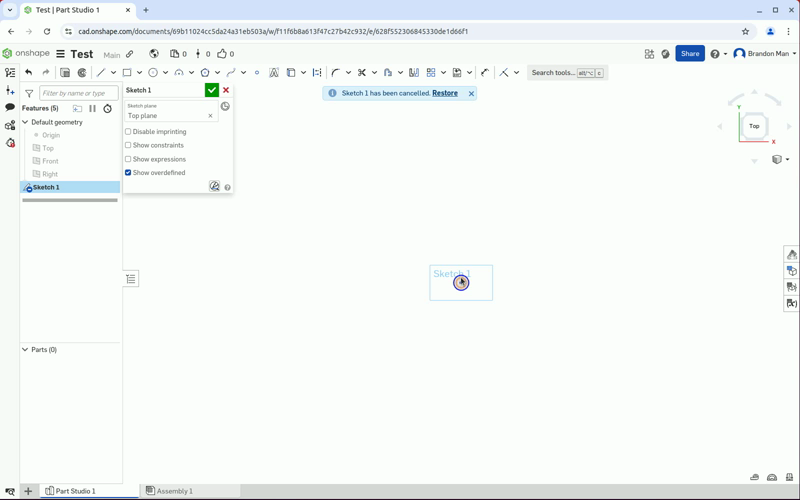
scroll(6)
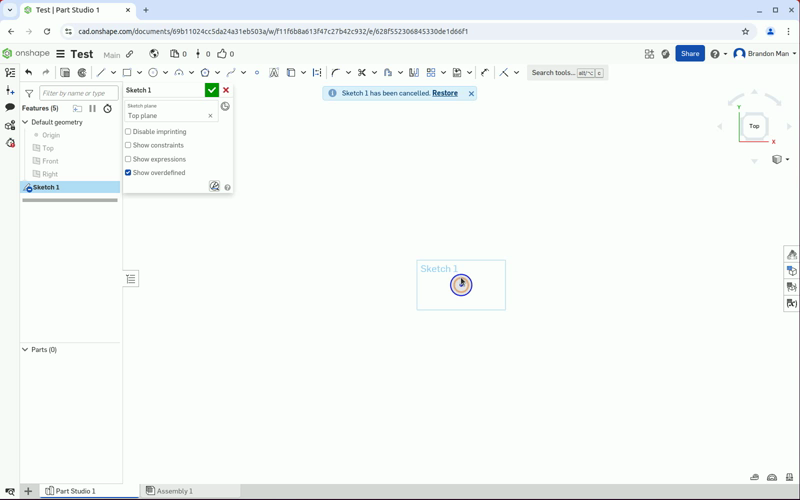
scroll(6)
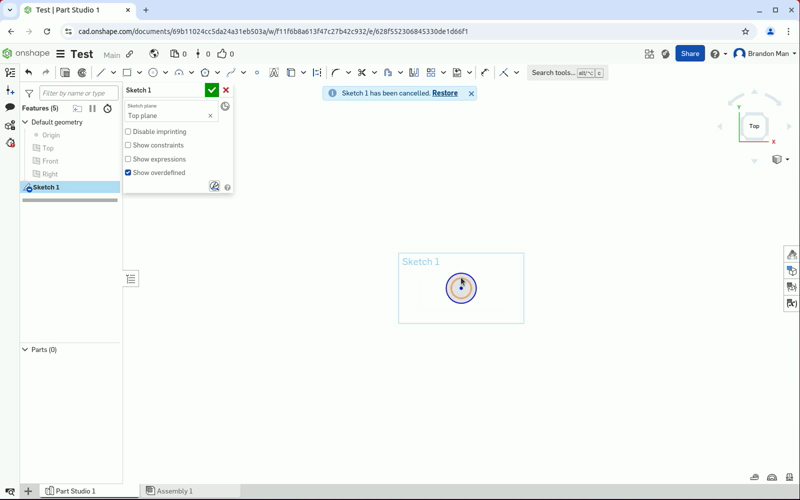
scroll(6)
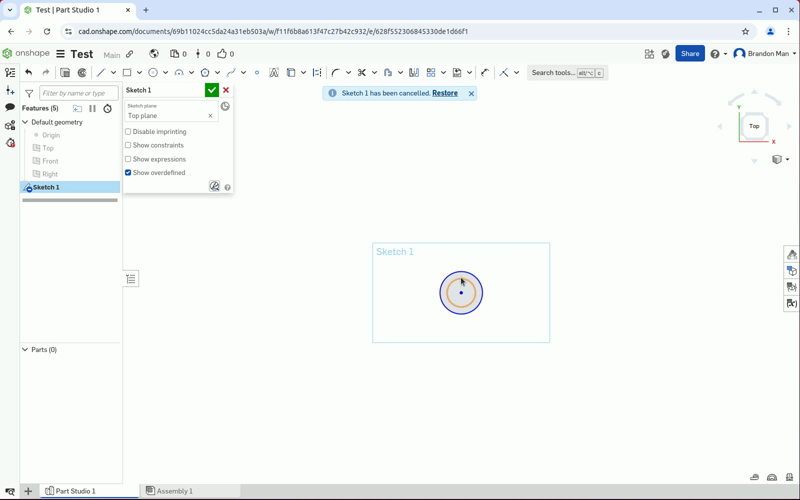
scroll(6)
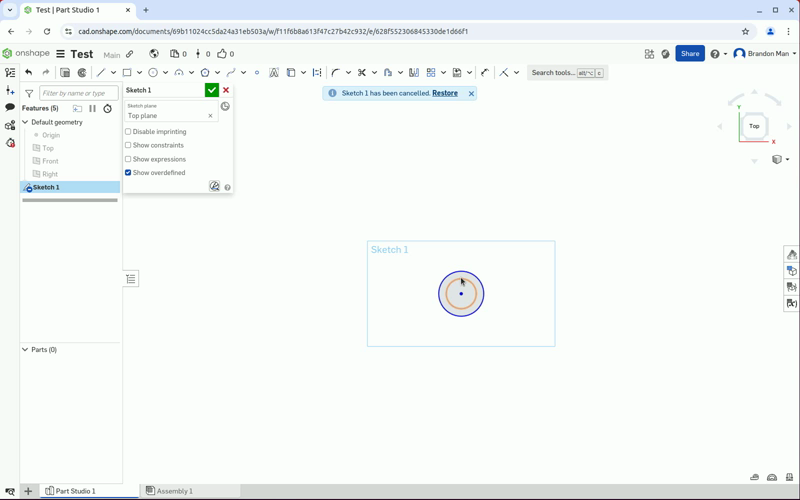
scroll(6)
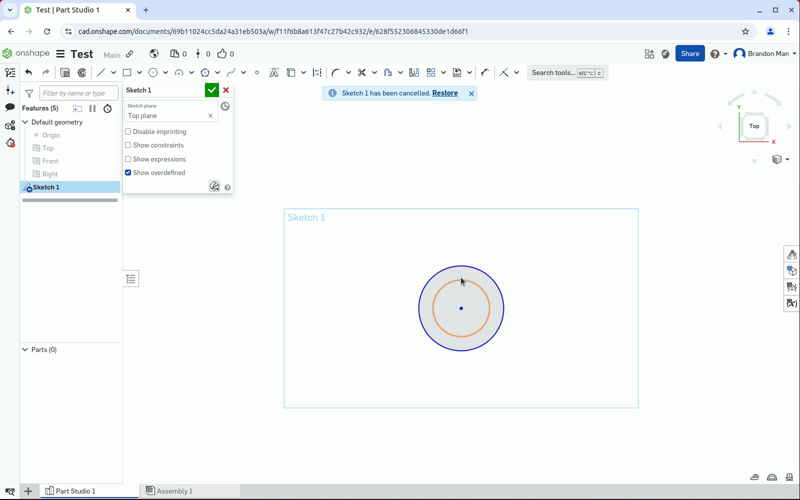
scroll(6)
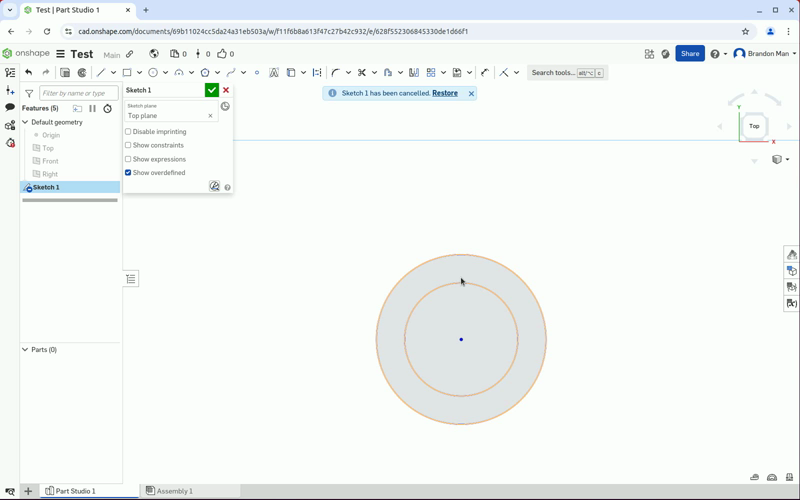
click(461, 277)
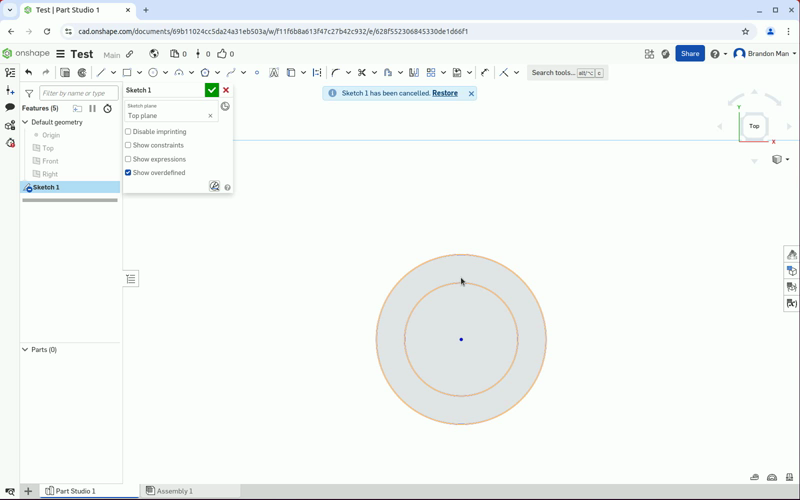
scroll(-6)
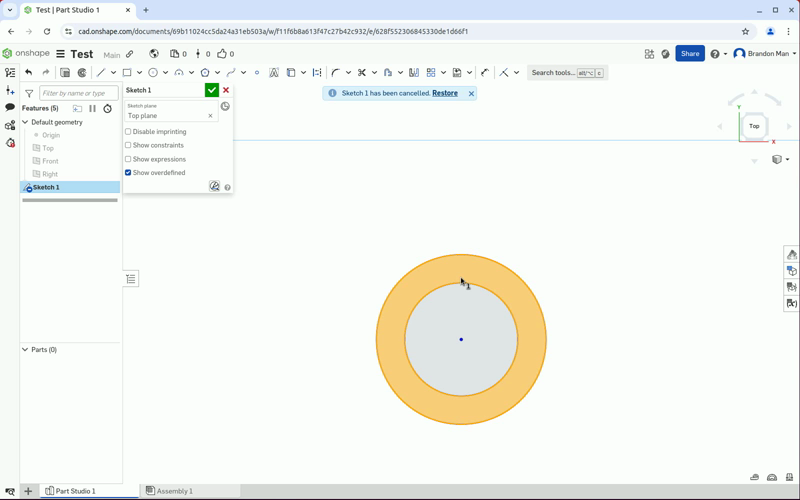
scroll(-6)
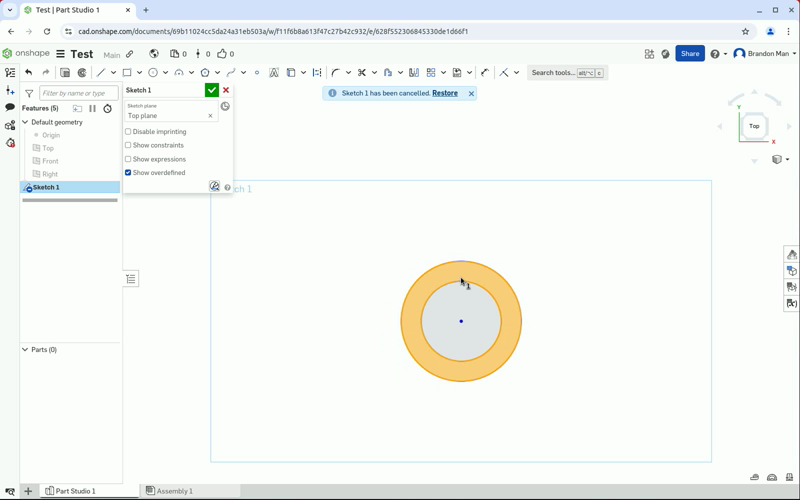
scroll(-6)
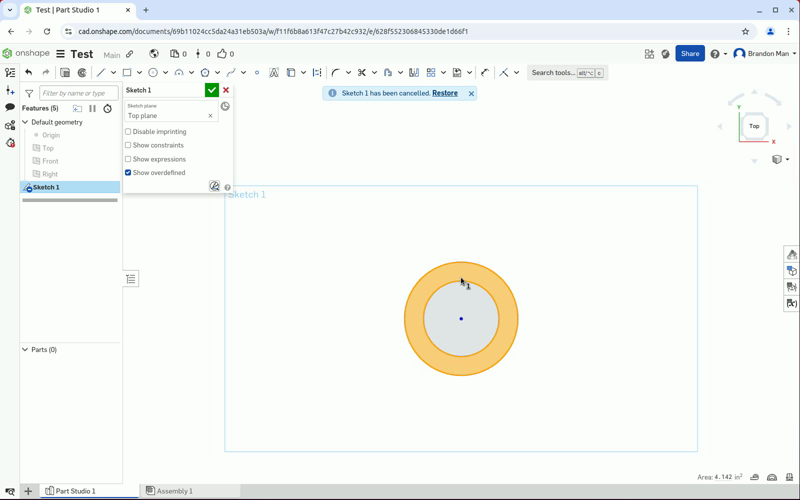
scroll(-6)
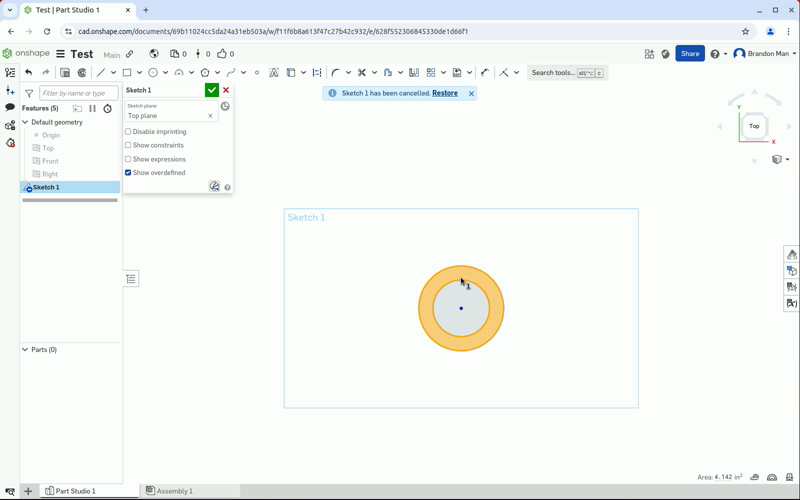
scroll(-6)
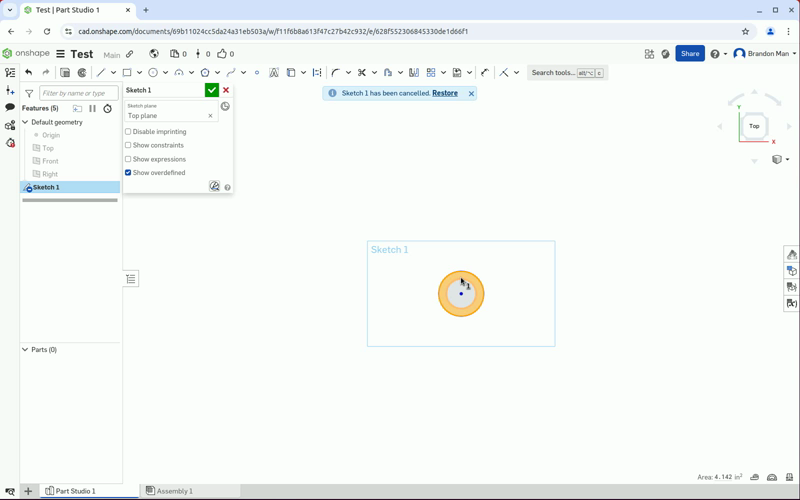
scroll(-6)
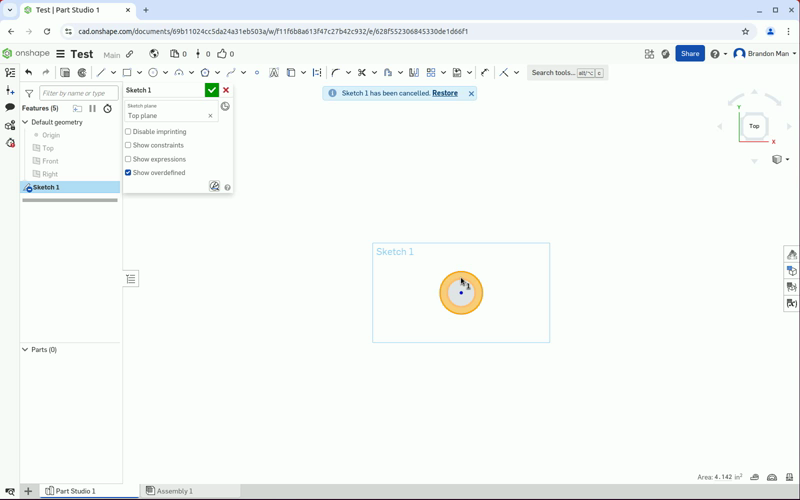
scroll(-6)
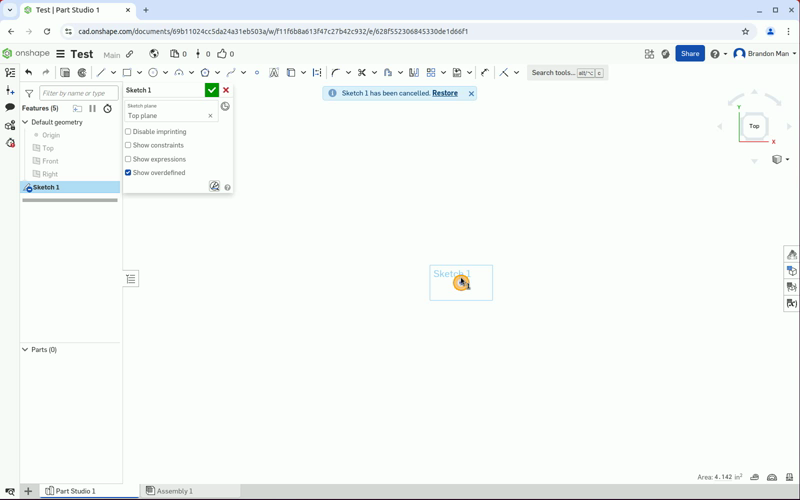
mouse_move(73, 352)
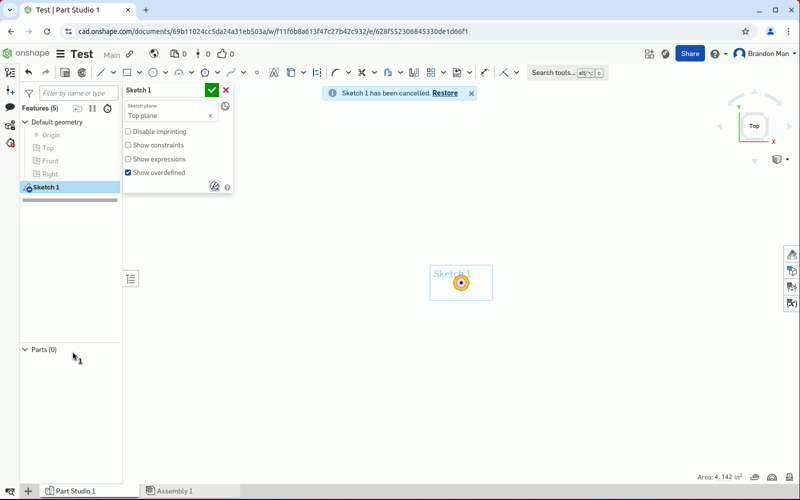
key(shift+y)
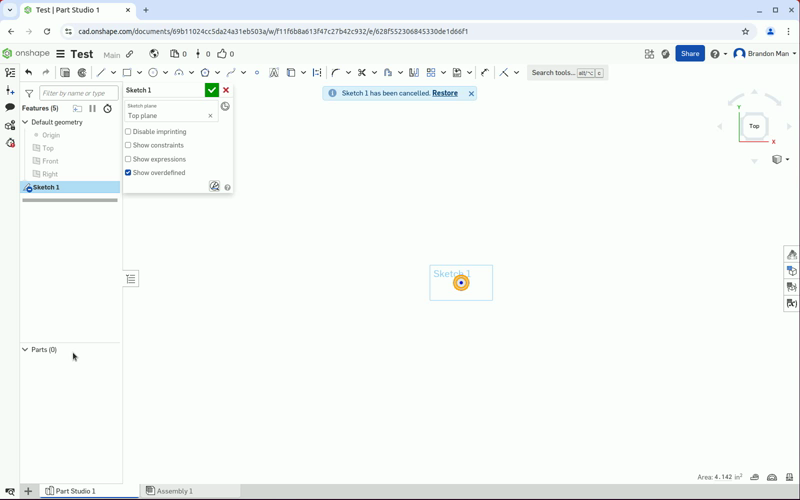
key(shift+e)
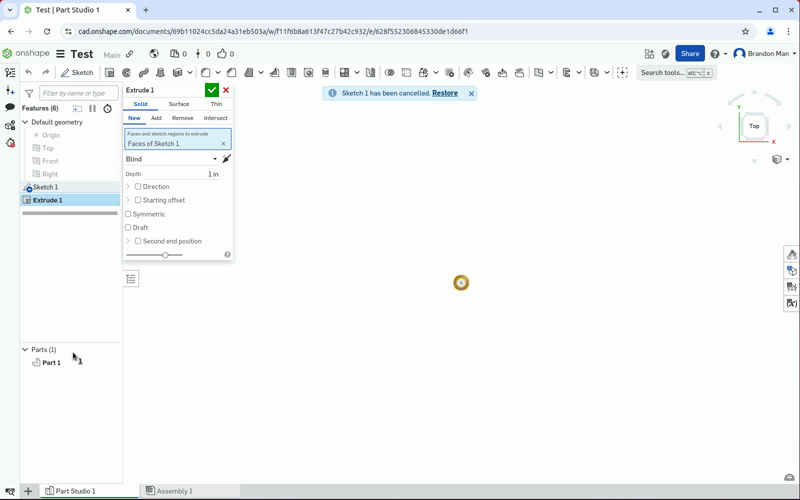
mouse_move(143, 106)
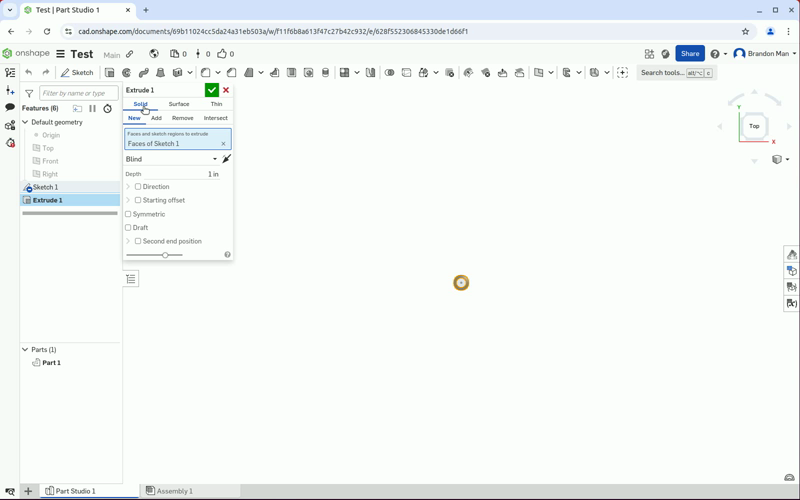
click(143, 106)
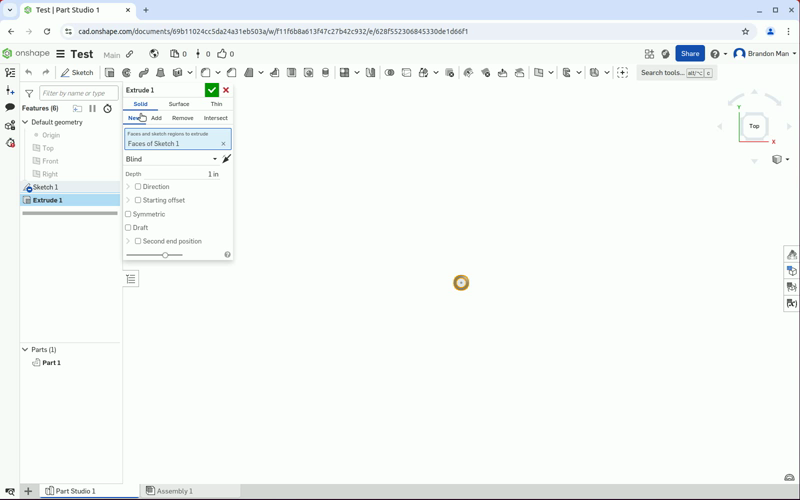
mouse_move(137, 120)
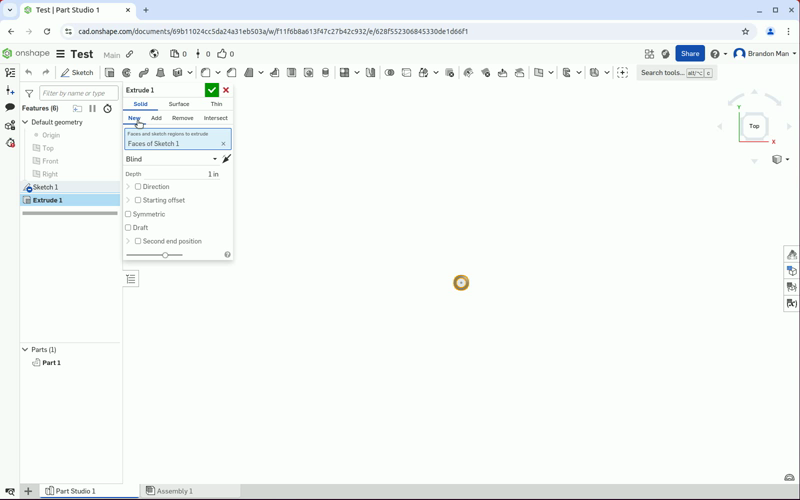
click(137, 120)
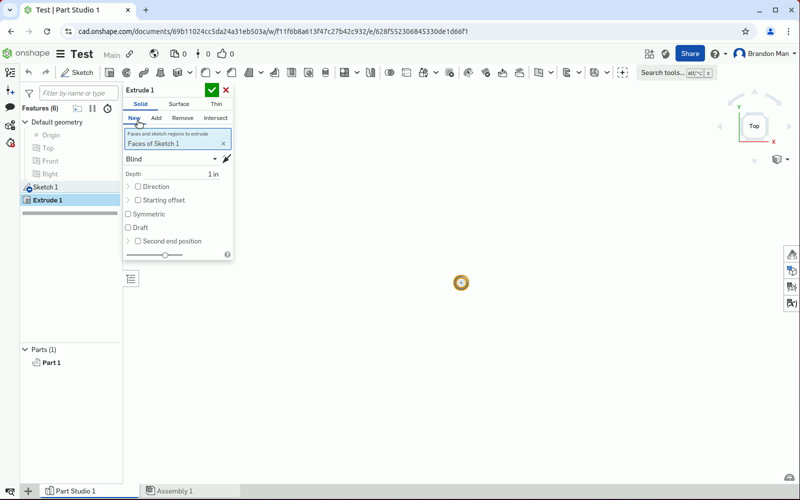
key(tab, 4)
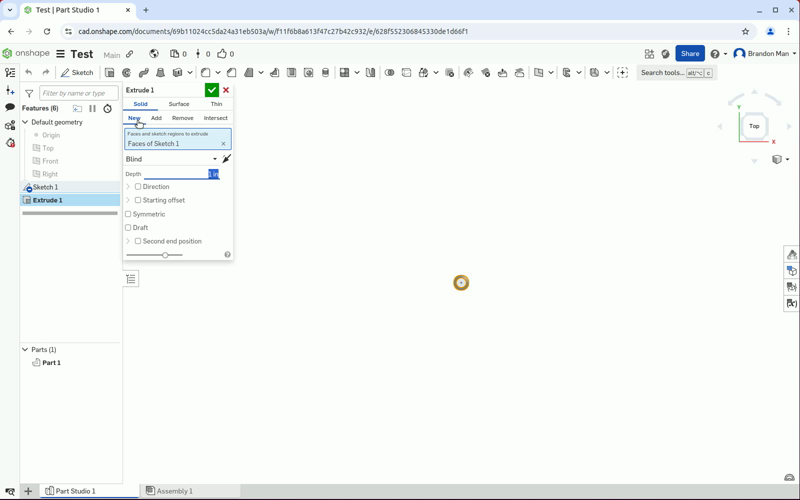
text(23.108)
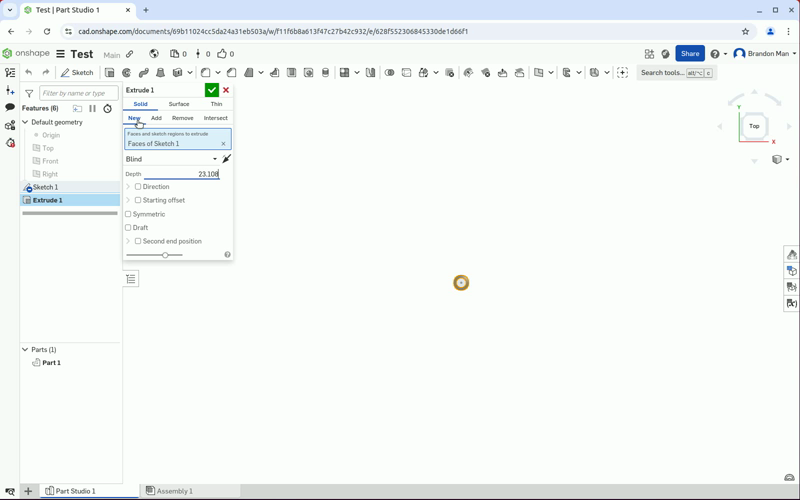
key(enter)
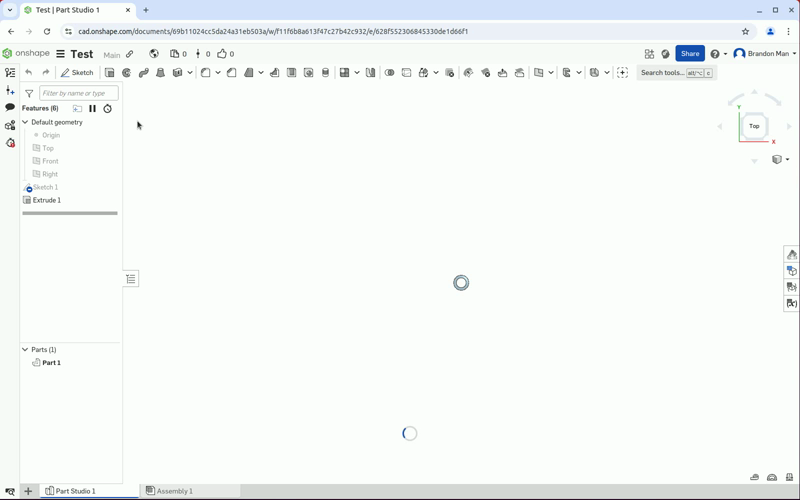
key(shift+h)
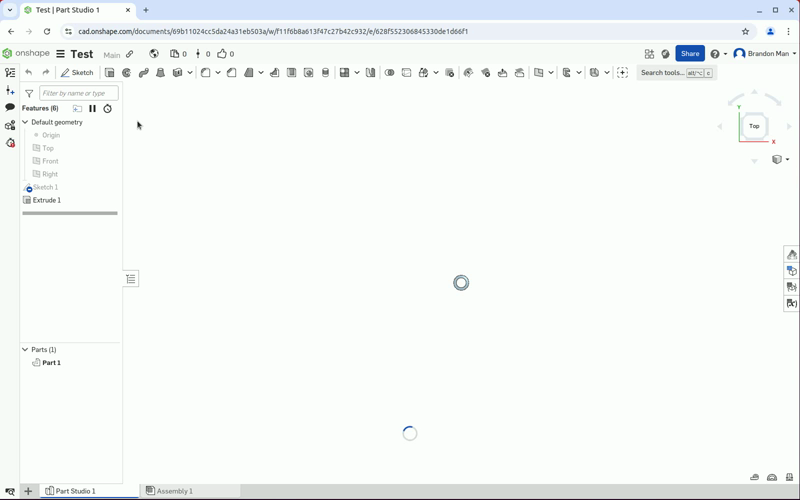
key(shift+h)
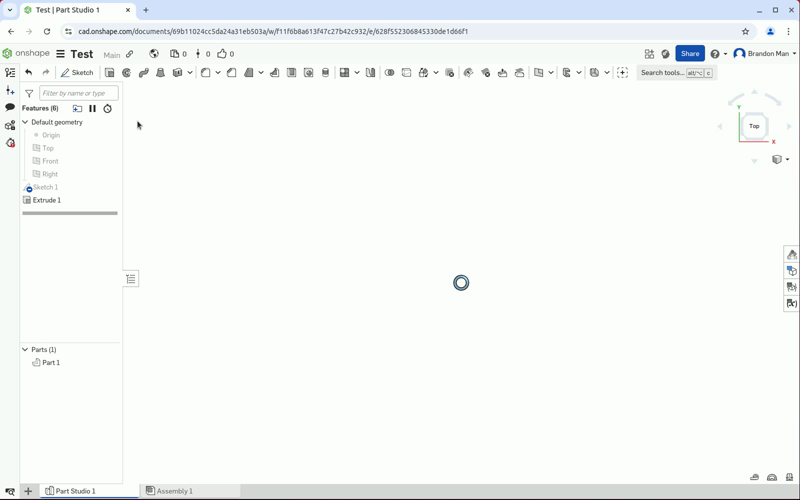
mouse_move(73, 189)
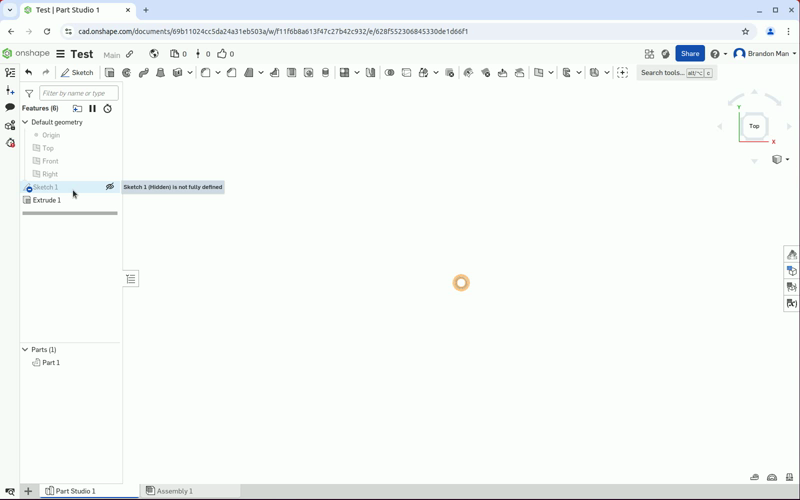
click(73, 189)
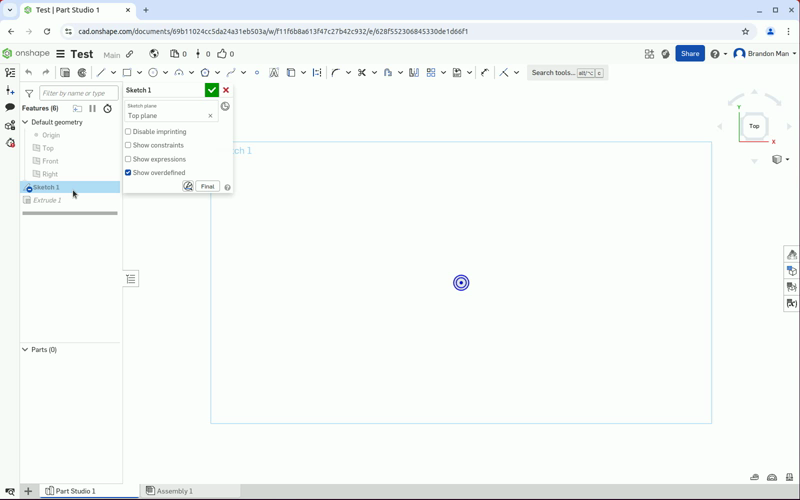
mouse_move(229, 92)
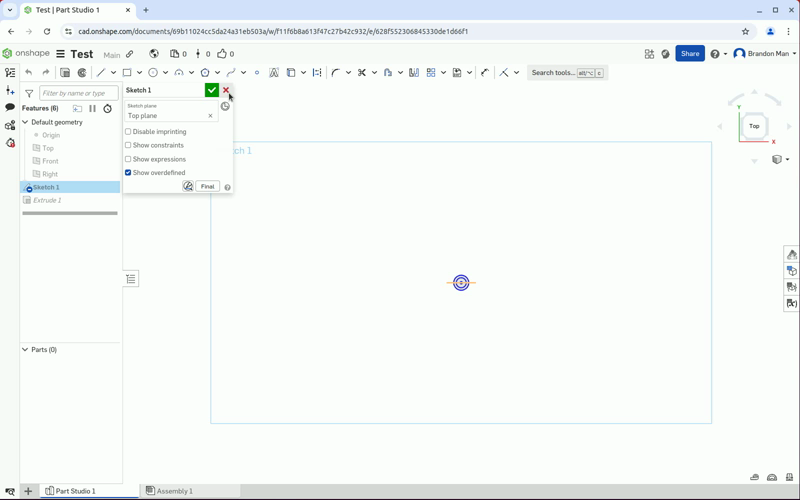
click(229, 92)
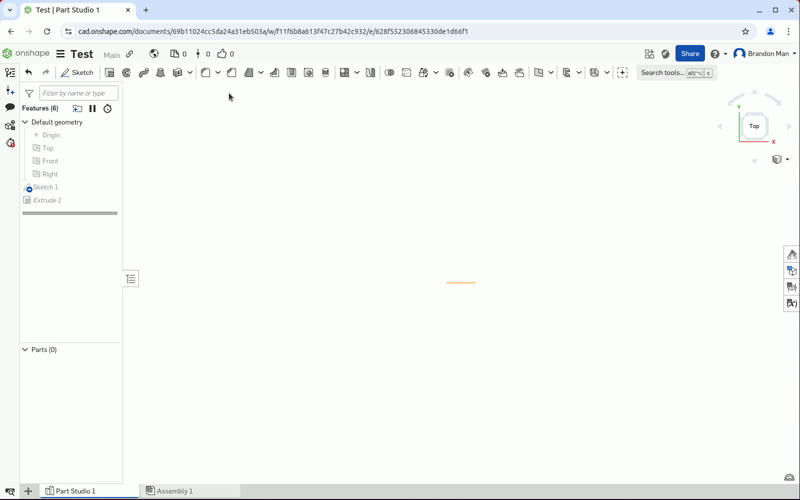
mouse_move(73, 352)
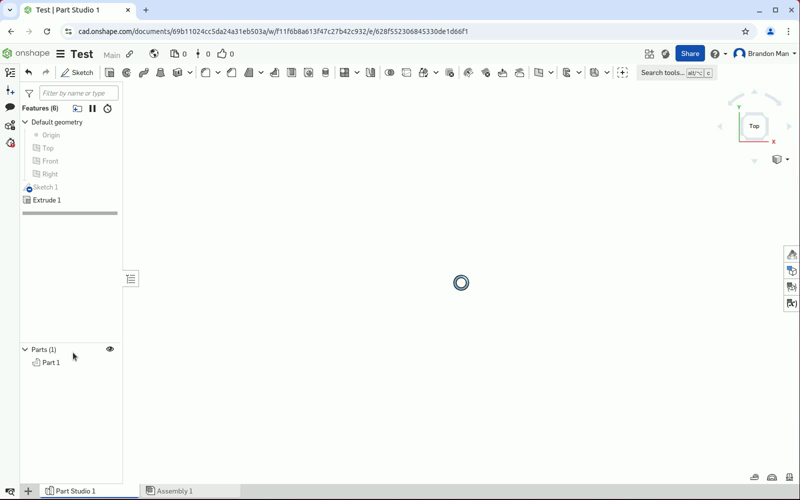
key(y)
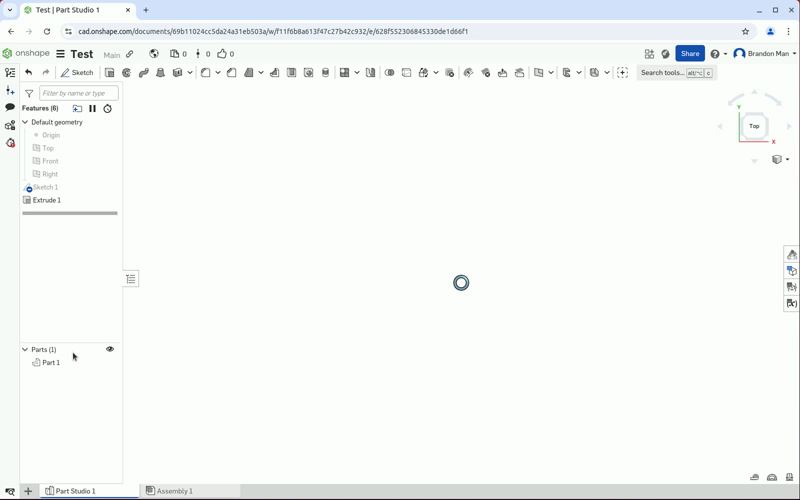
key(shift+p)
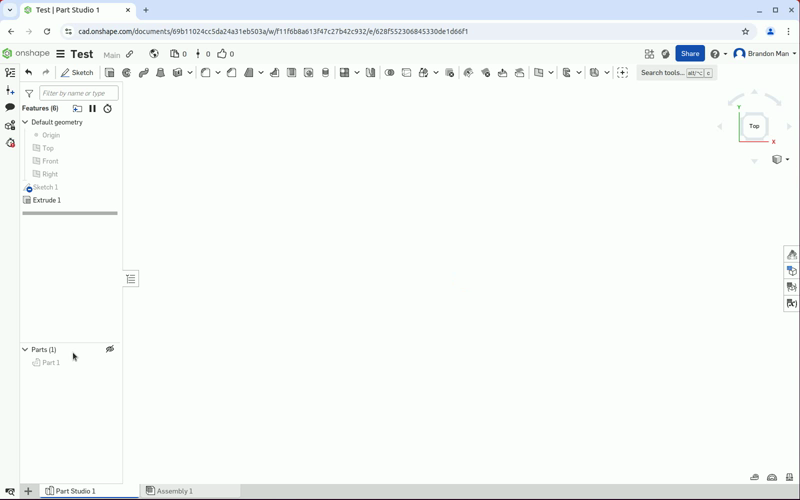
key(space)
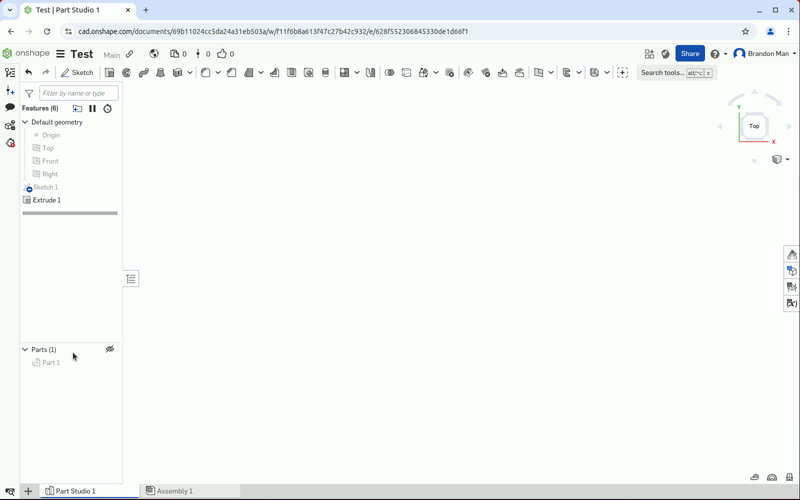
key_down(shift)
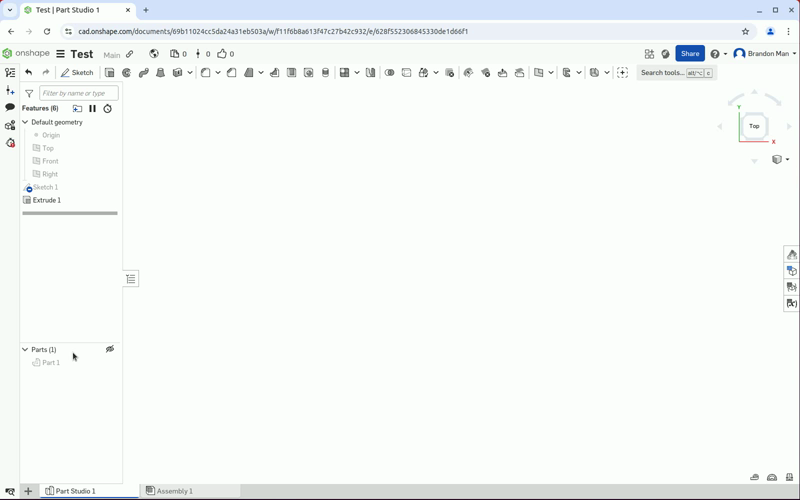
key(up)
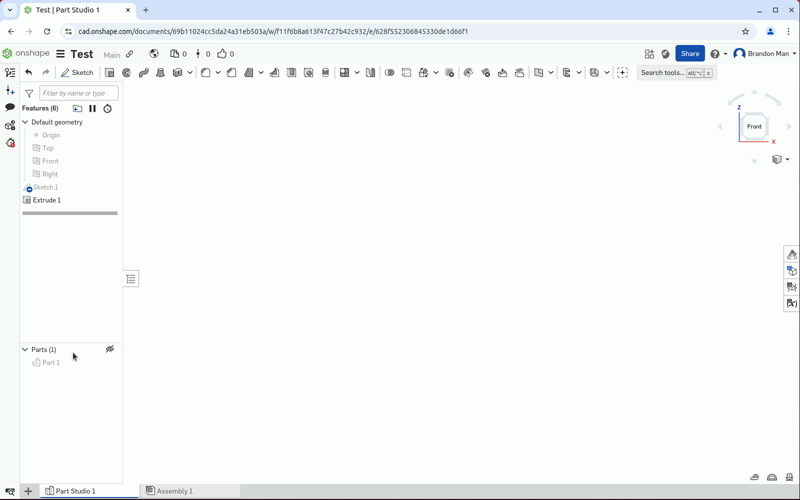
key_up(shift)
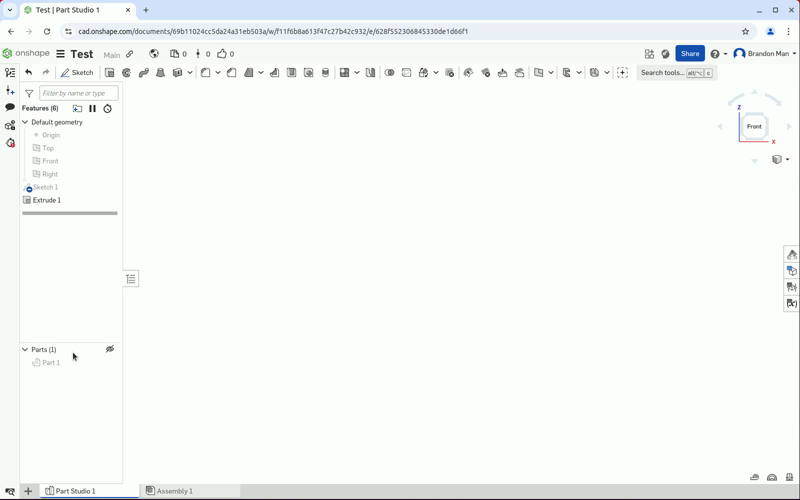
key(space)
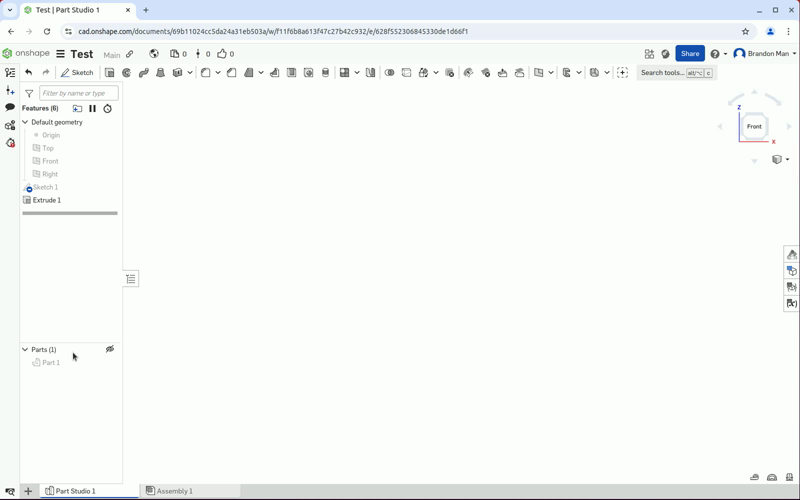
key_down(shift)
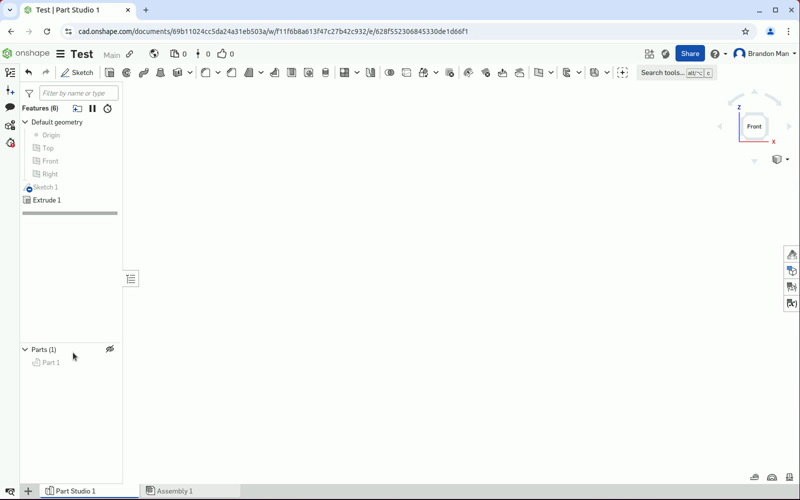
key(left)
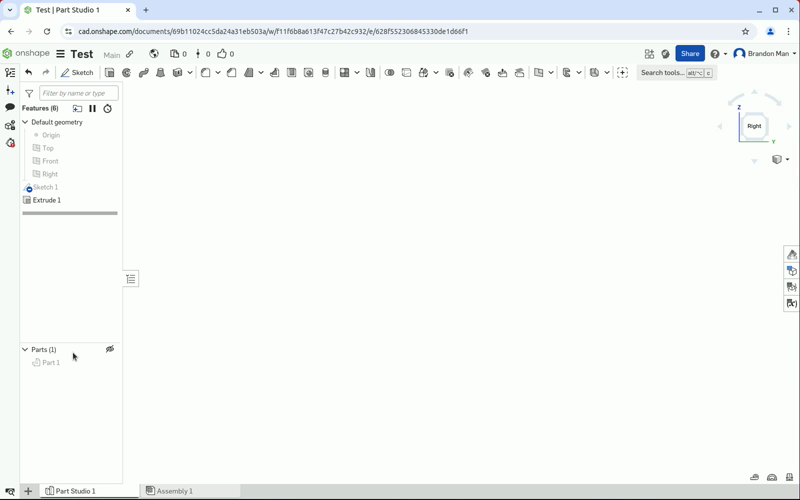
key_up(shift)
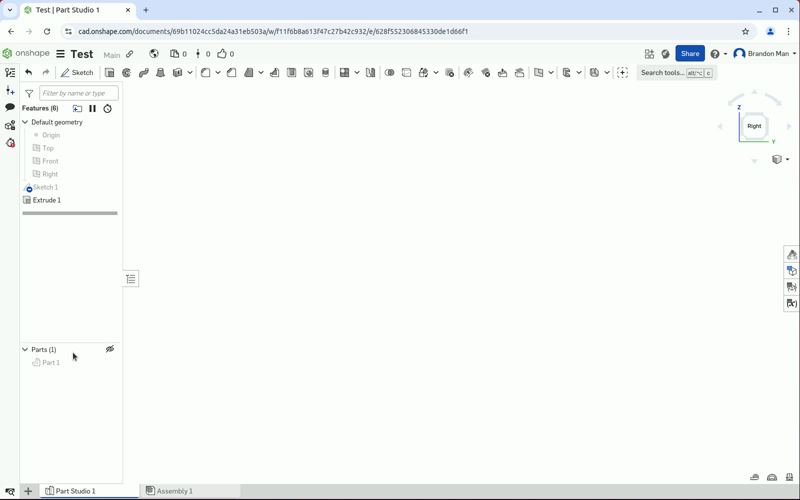
mouse_move(73, 352)
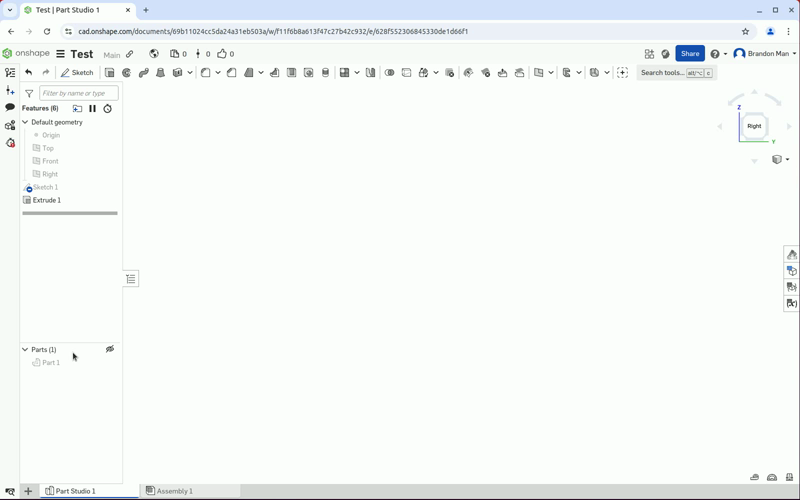
key(shift+y)
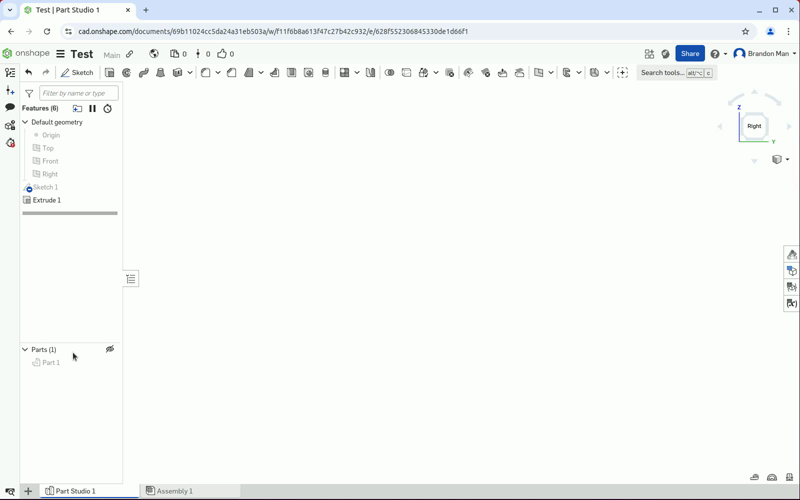
key(shift+s)
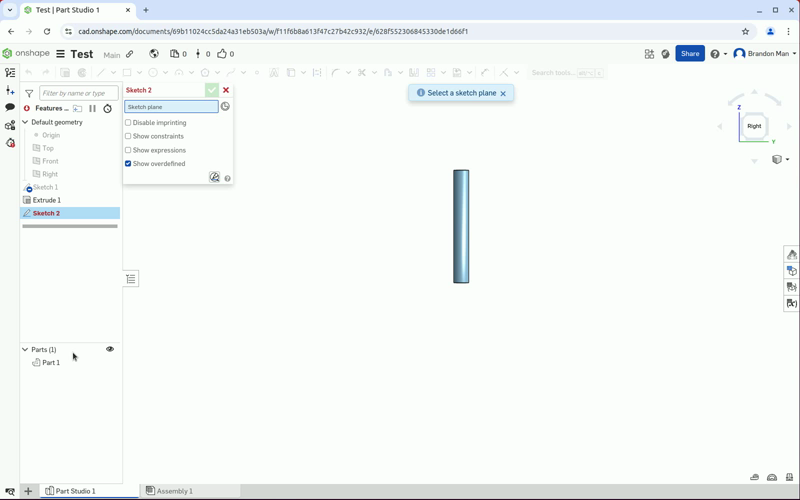
mouse_move(73, 176)
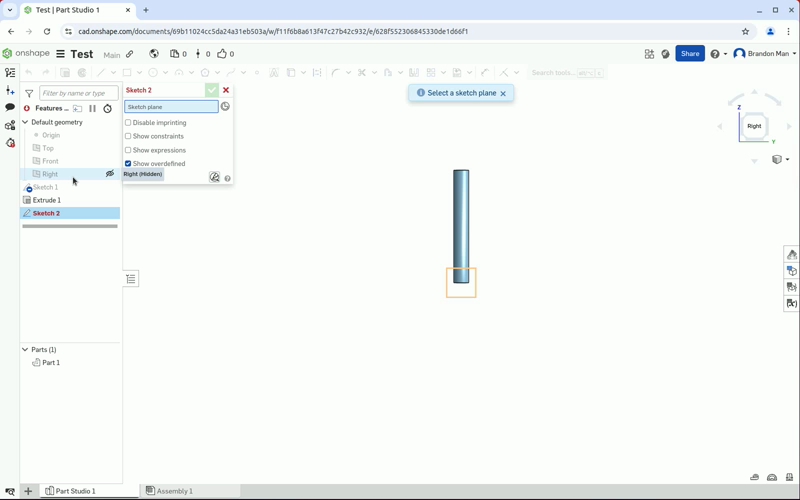
click(73, 176)
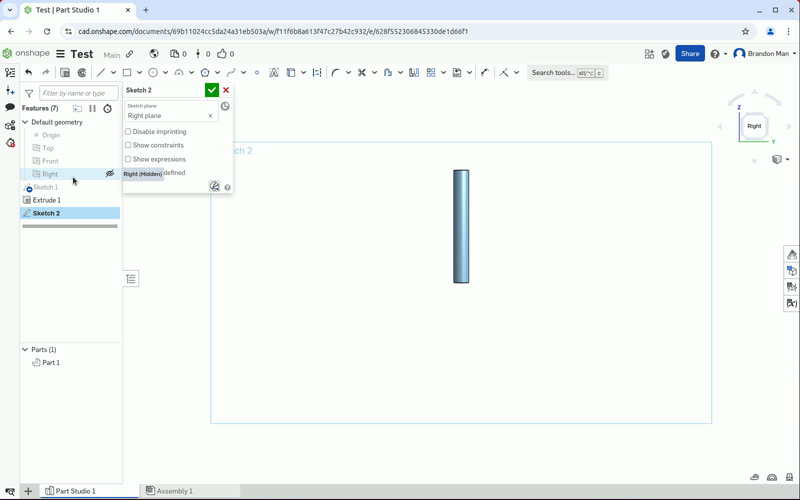
mouse_move(73, 352)
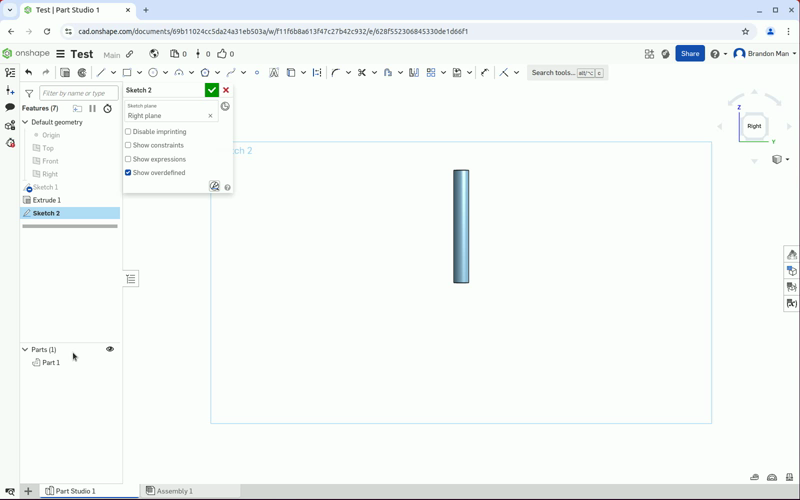
key(y)
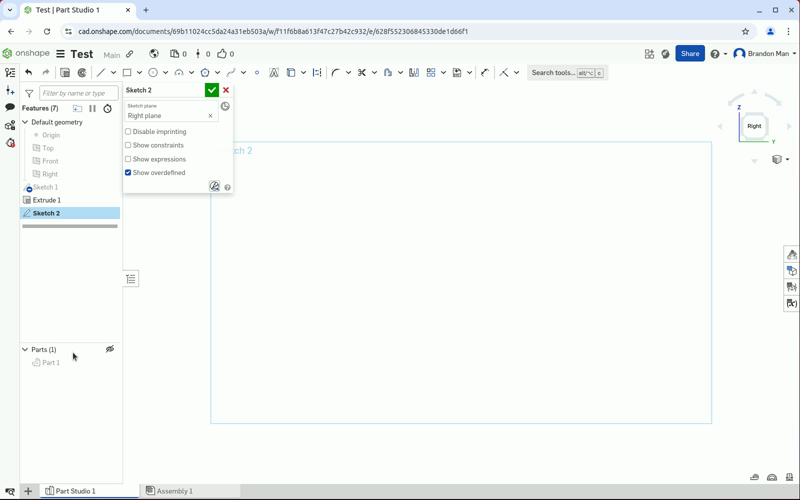
key(c)
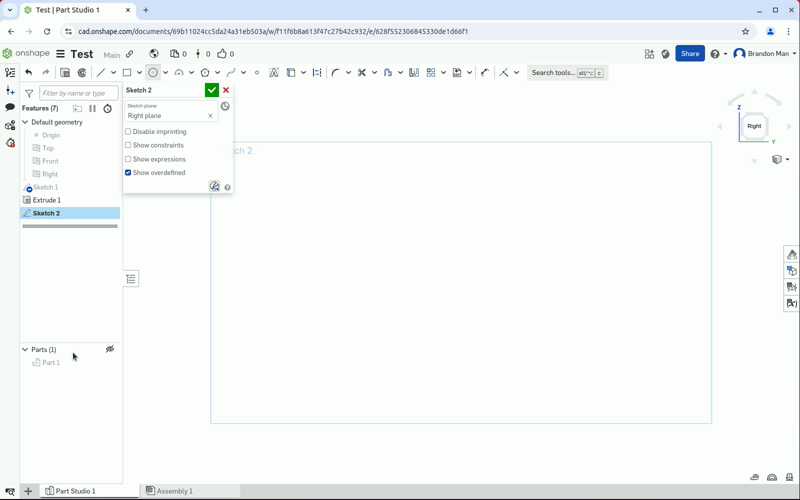
key_down(shift)
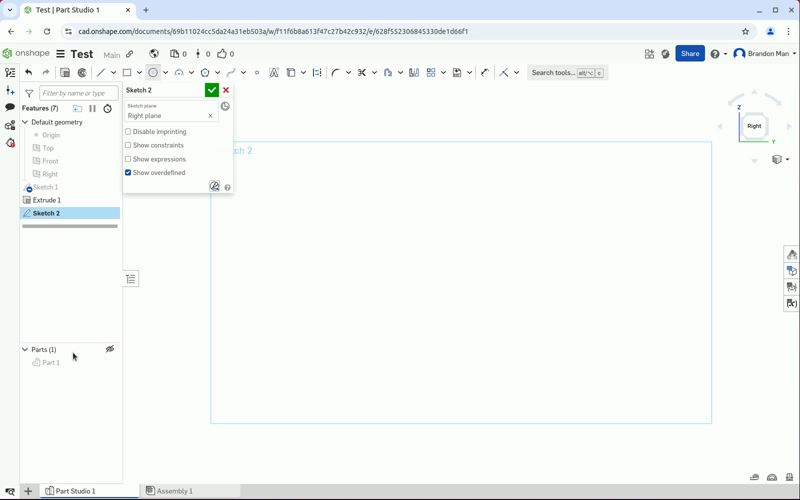
mouse_move(461, 282)
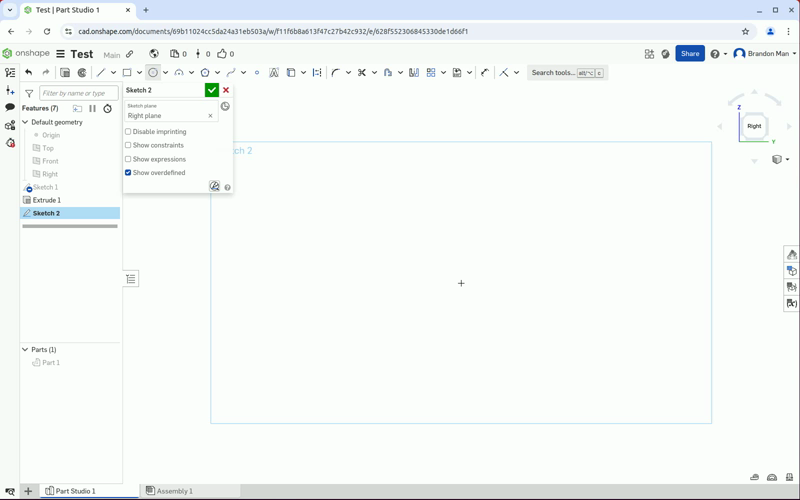
click(461, 282)
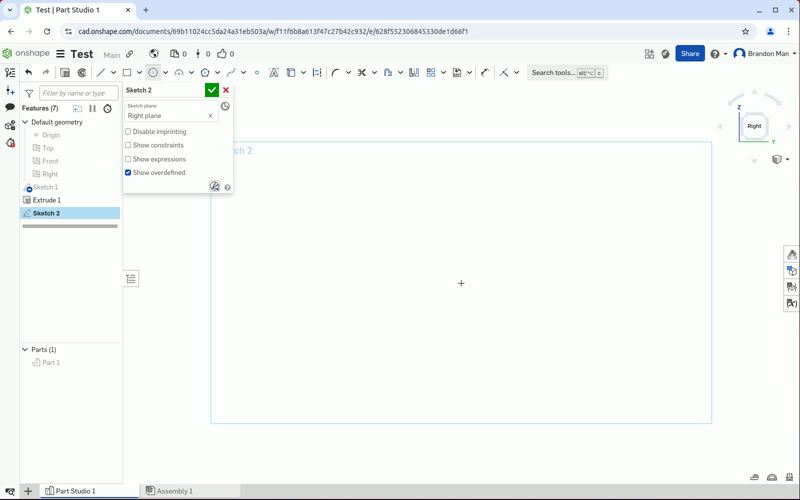
key_up(shift)
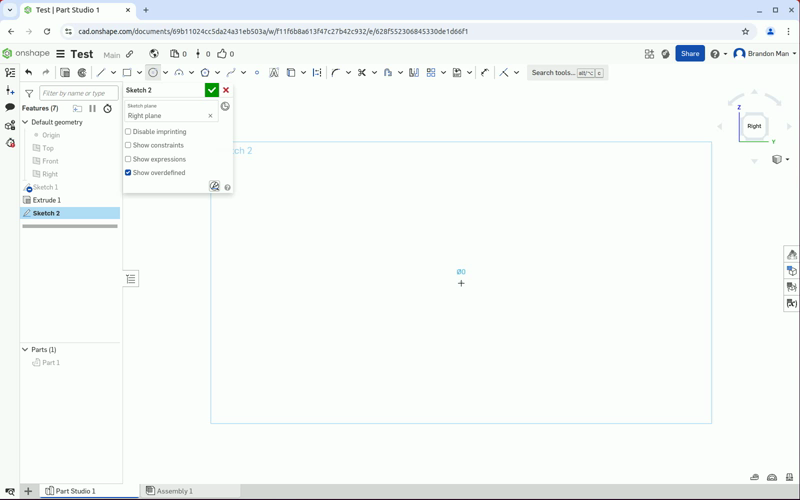
mouse_move(468, 282)
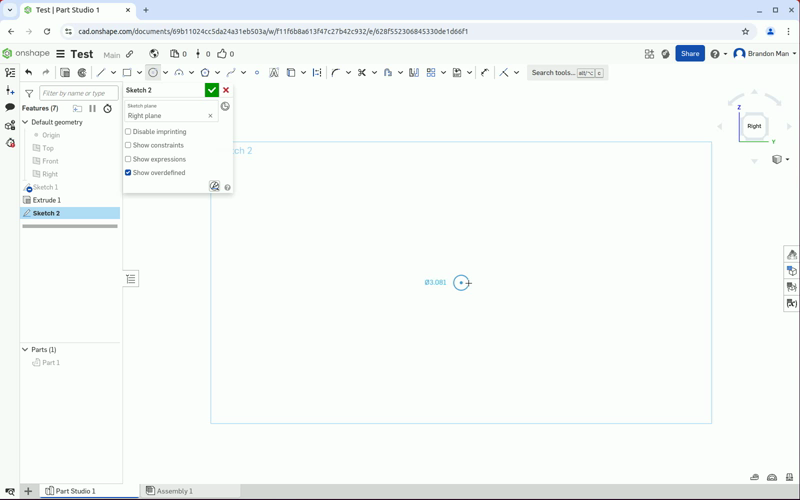
click(468, 282)
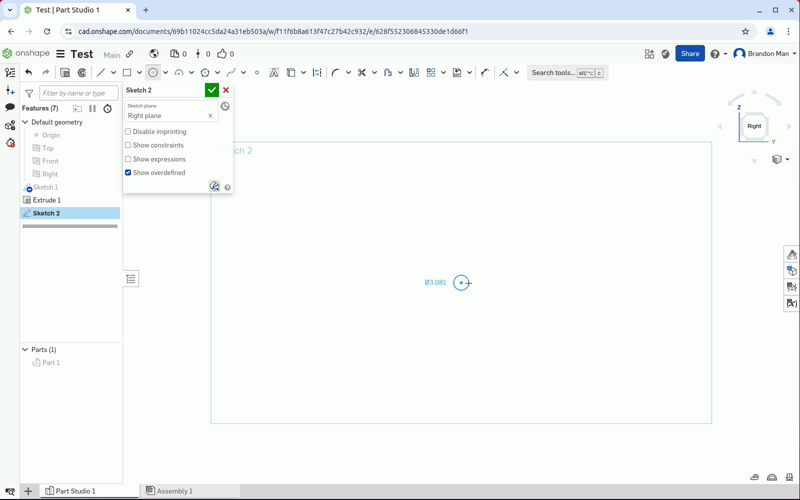
key(esc)
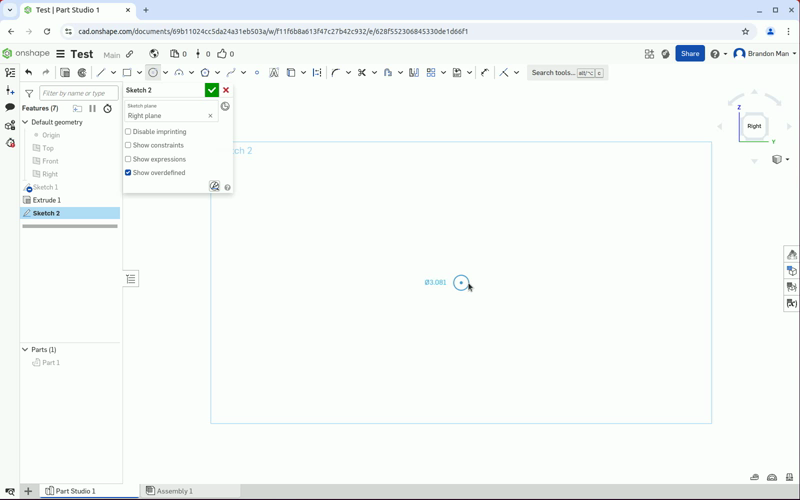
mouse_move(460, 288)
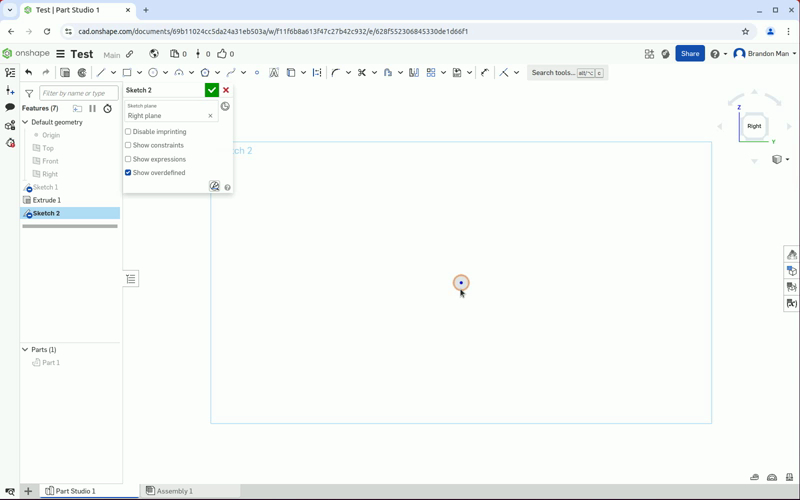
scroll(6)
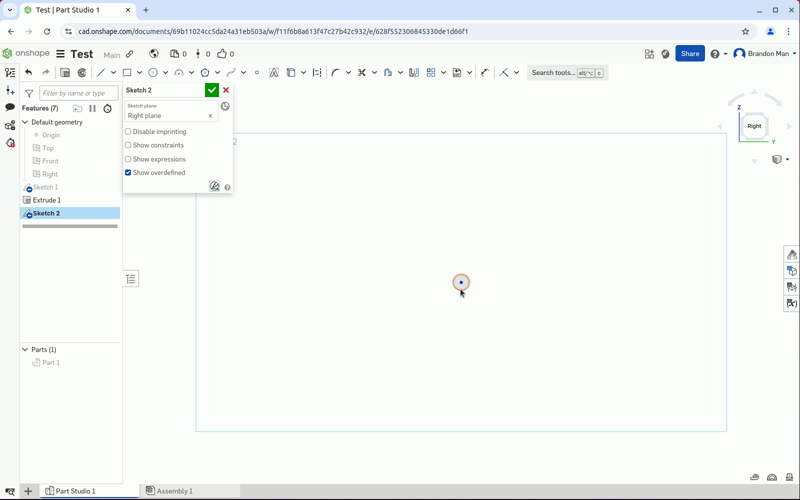
scroll(6)
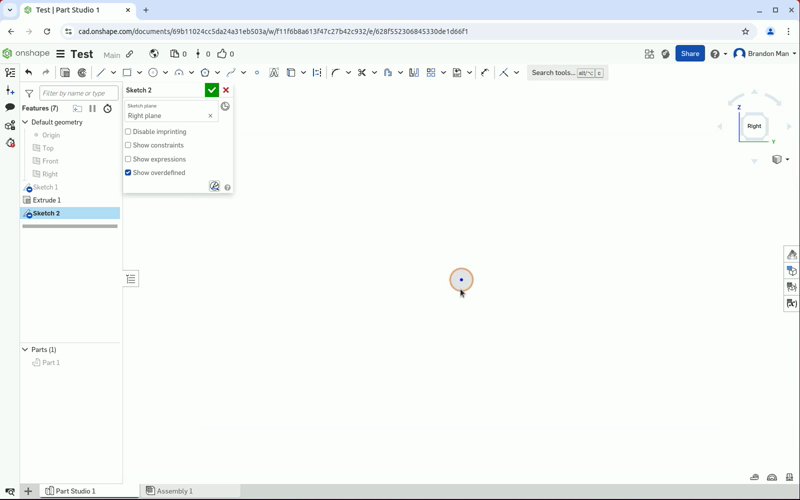
scroll(6)
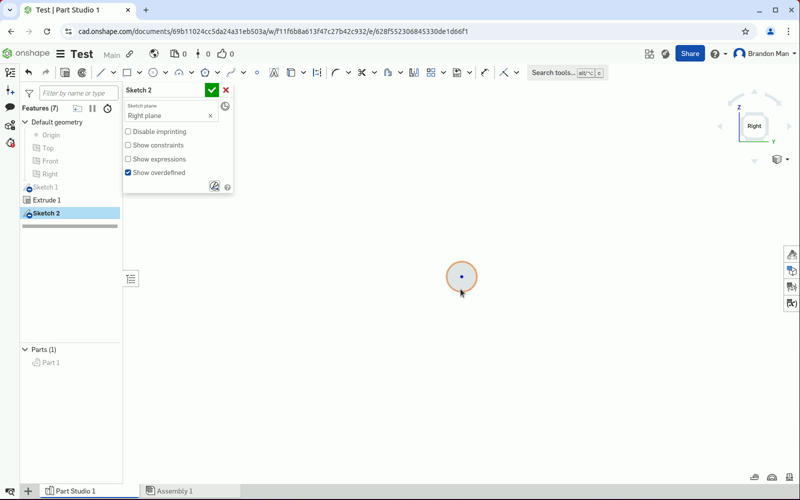
scroll(6)
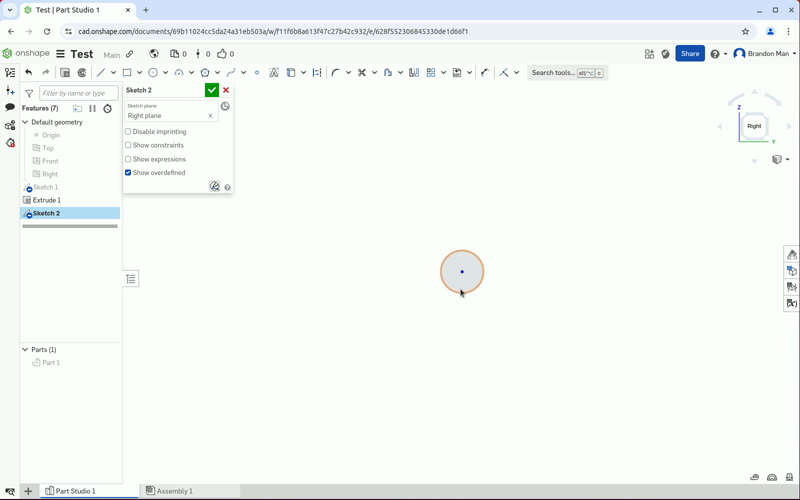
scroll(6)
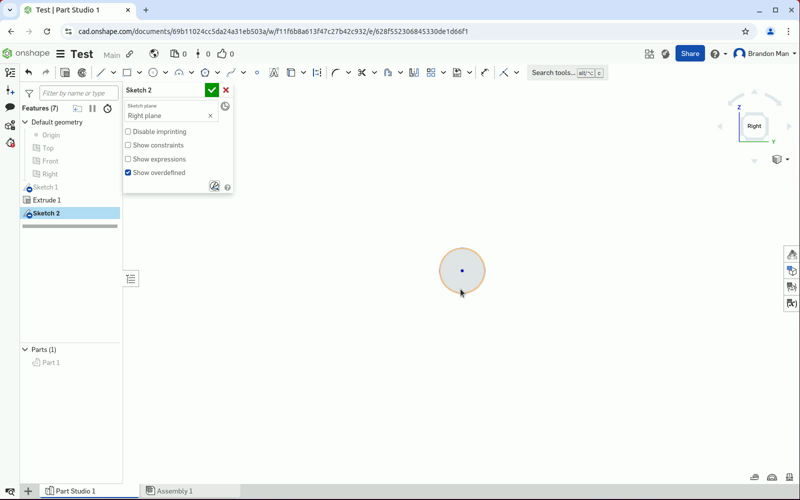
scroll(6)
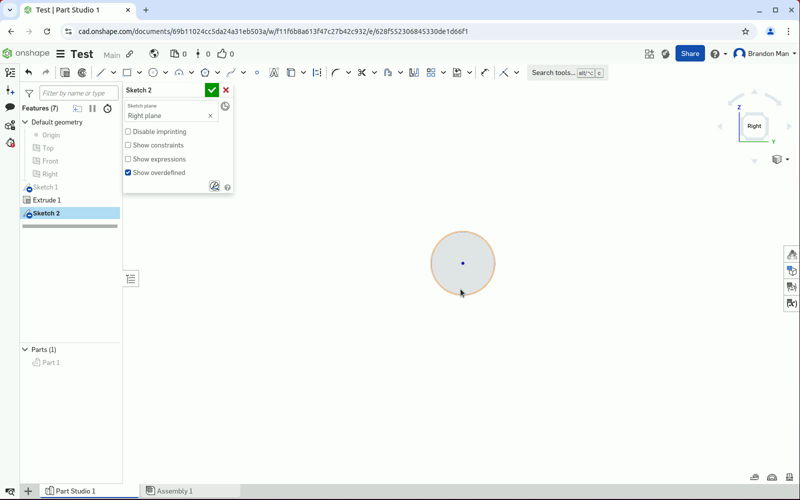
scroll(6)
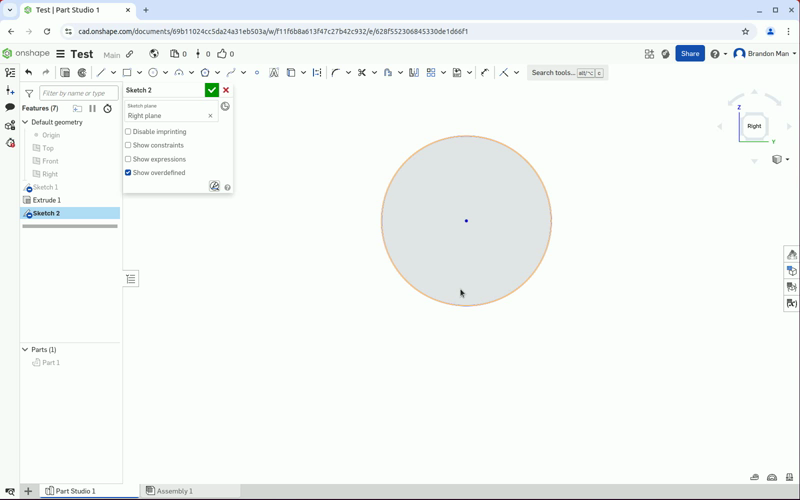
click(460, 288)
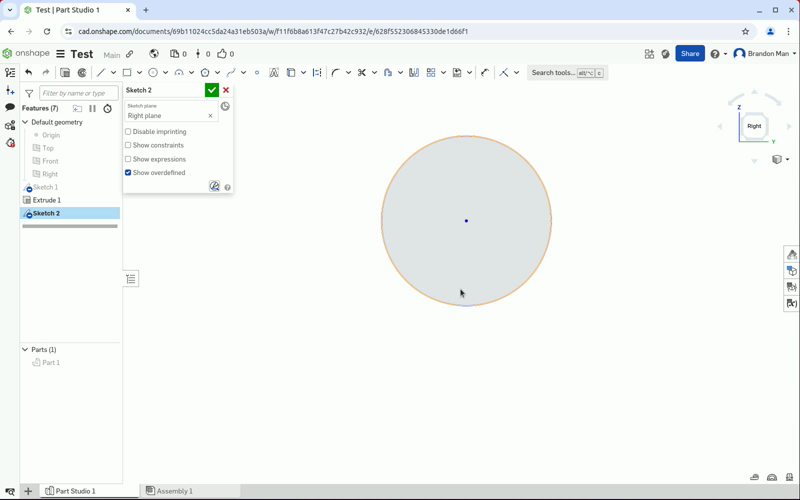
scroll(-6)
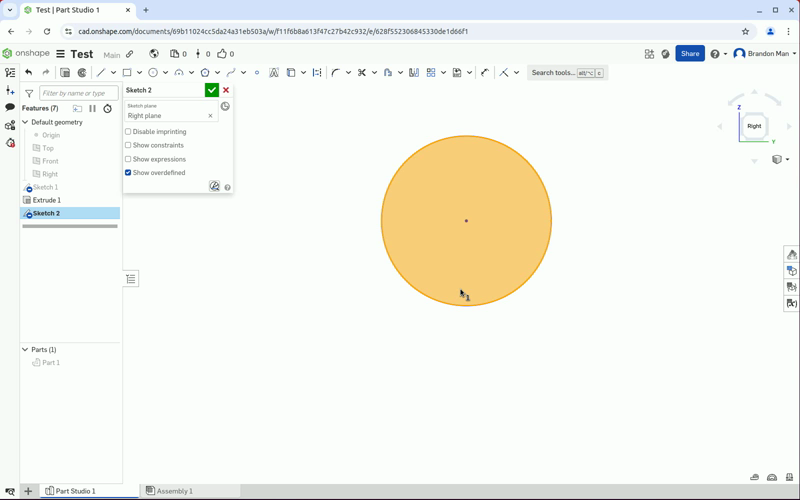
scroll(-6)
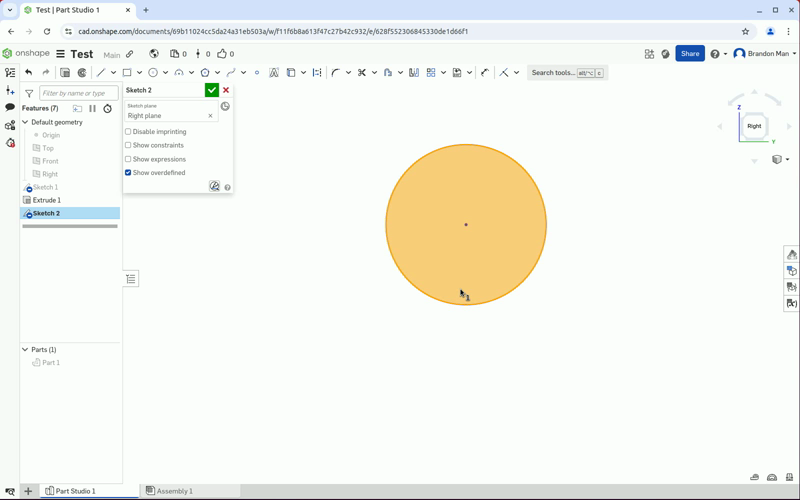
scroll(-6)
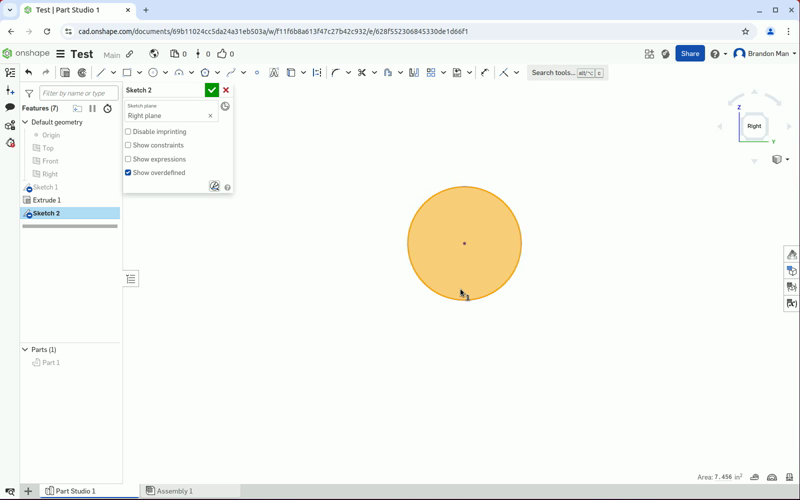
scroll(-6)
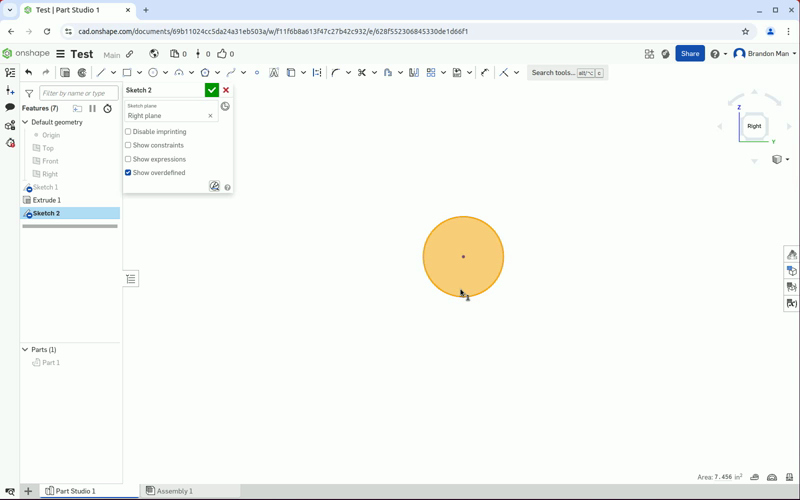
scroll(-6)
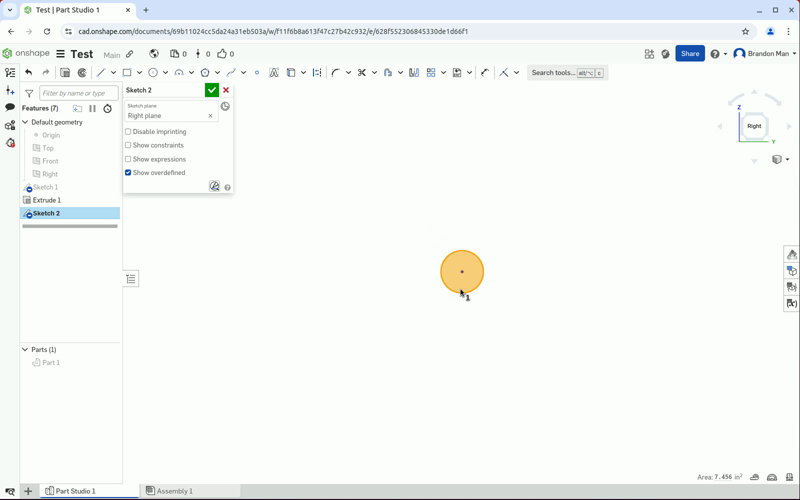
scroll(-6)
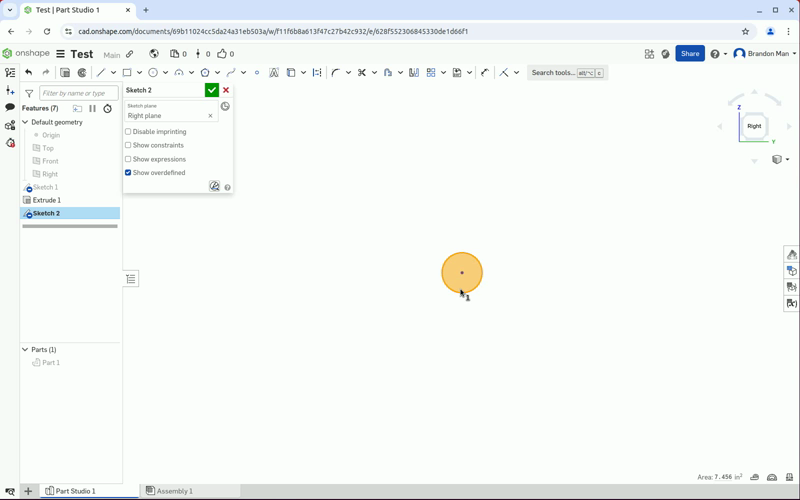
scroll(-6)
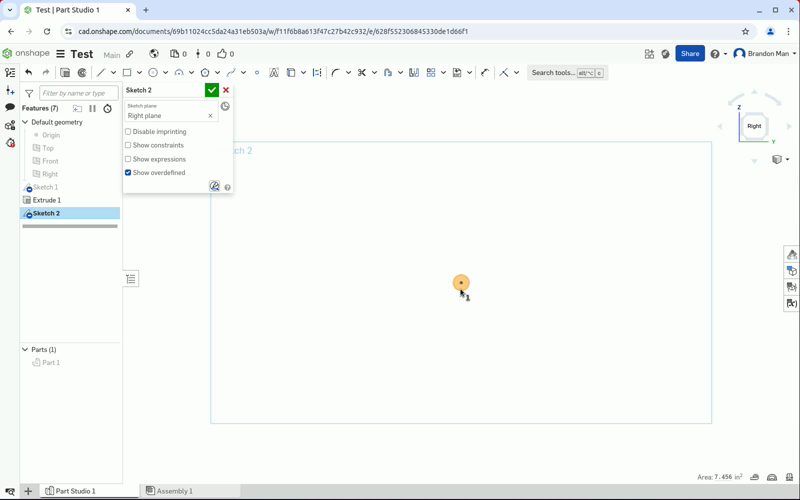
mouse_move(73, 352)
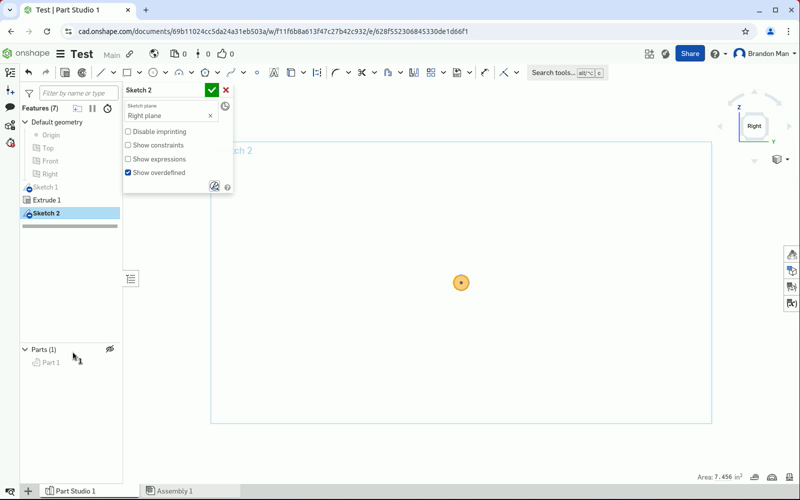
key(shift+y)
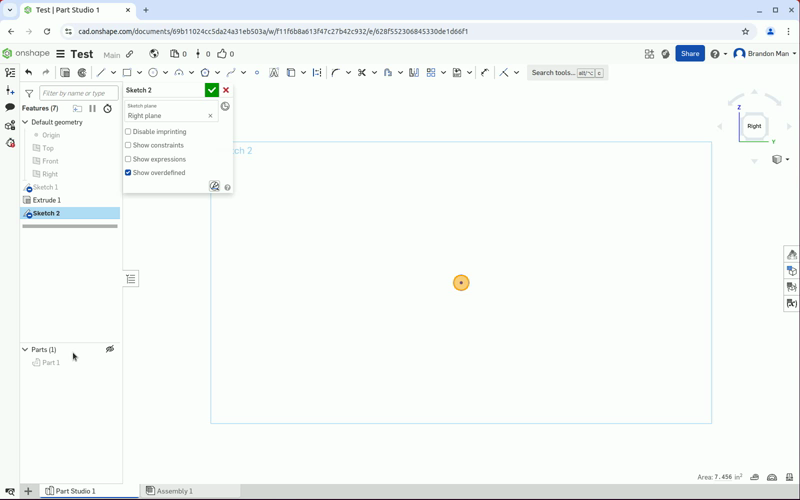
key(shift+e)
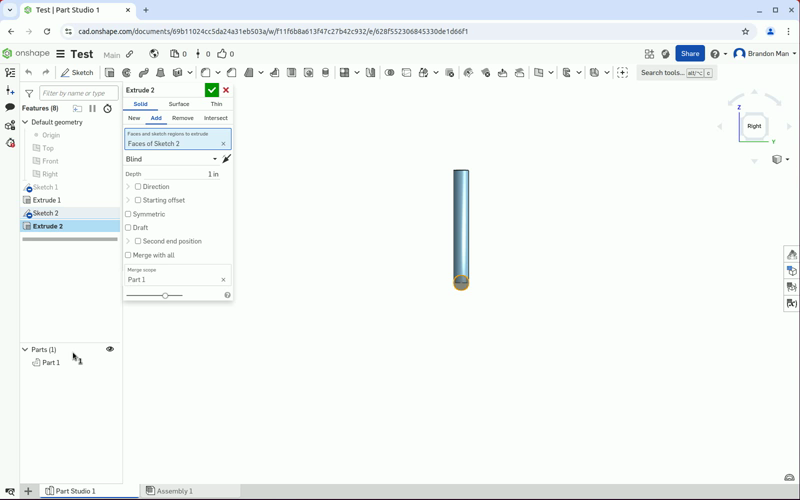
mouse_move(143, 106)
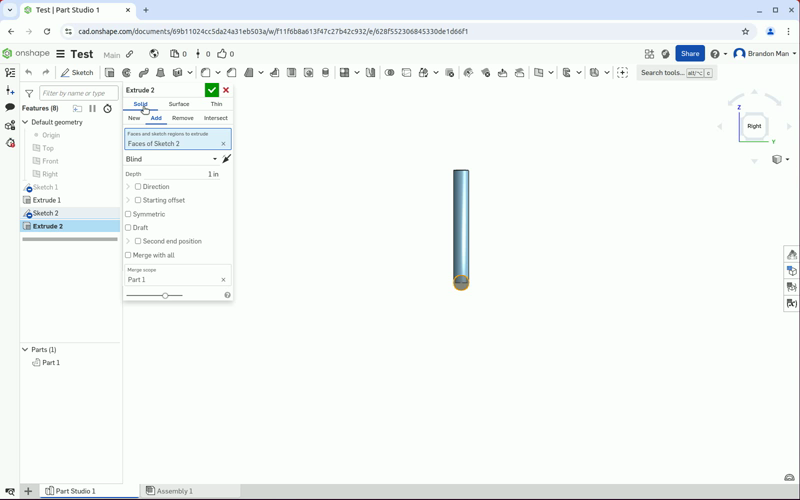
click(143, 106)
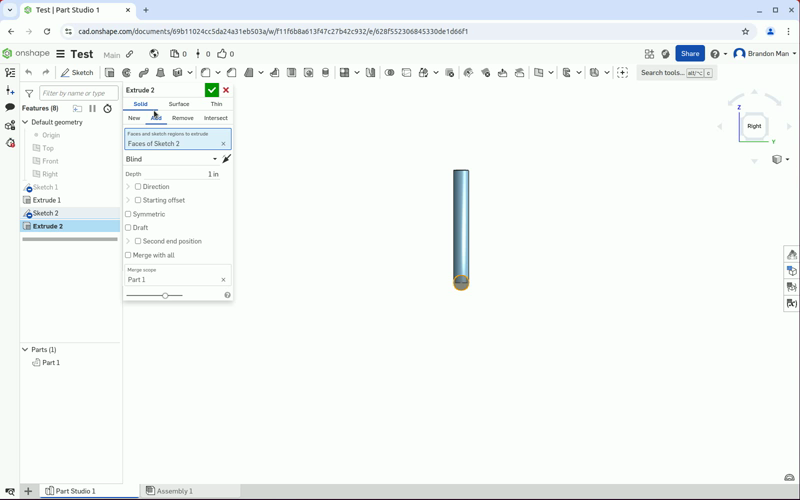
mouse_move(186, 120)
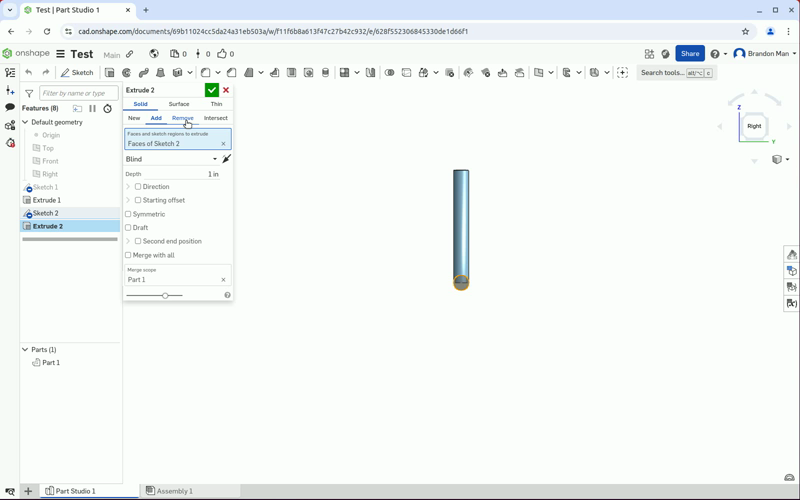
click(186, 120)
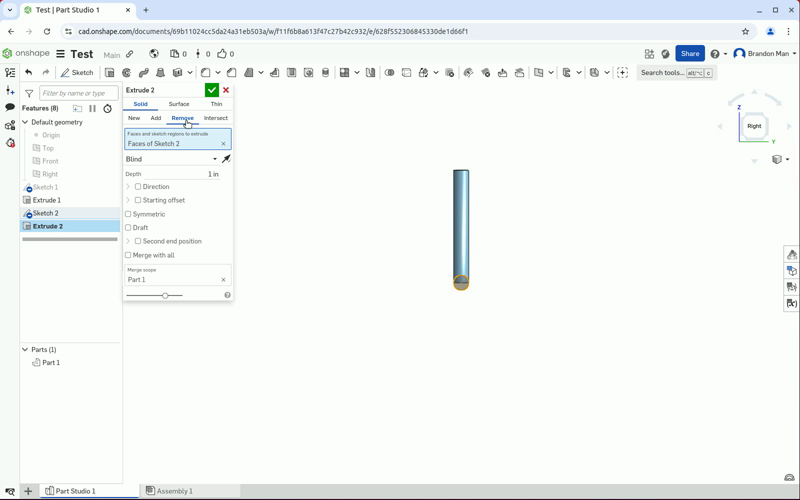
key(tab, 4)
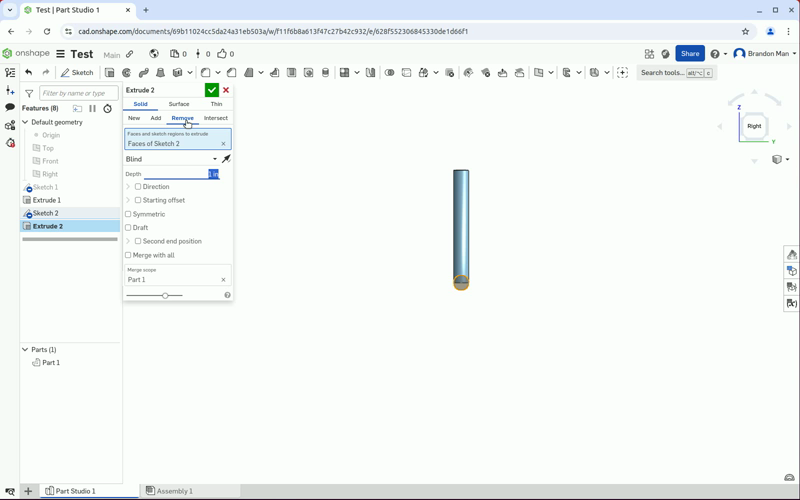
text(11.554)
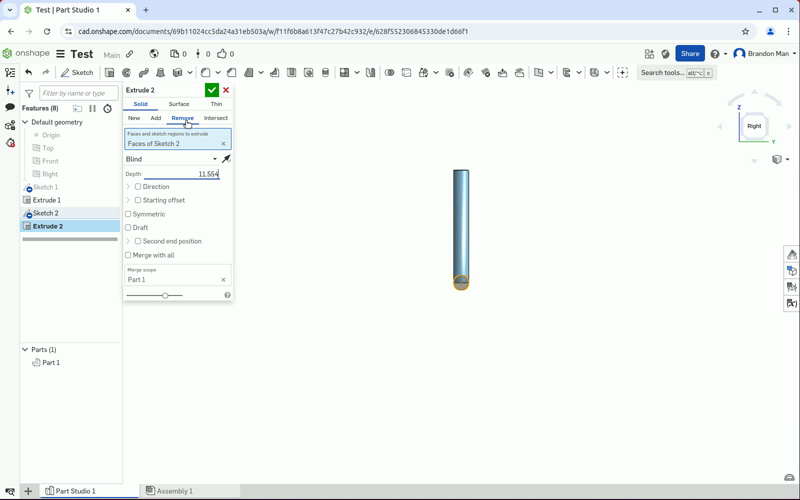
key(tab, 3)
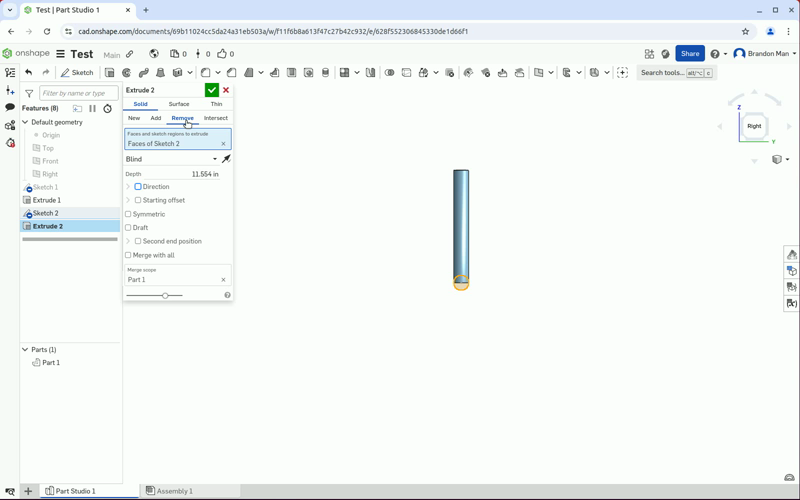
key(tab, 2)
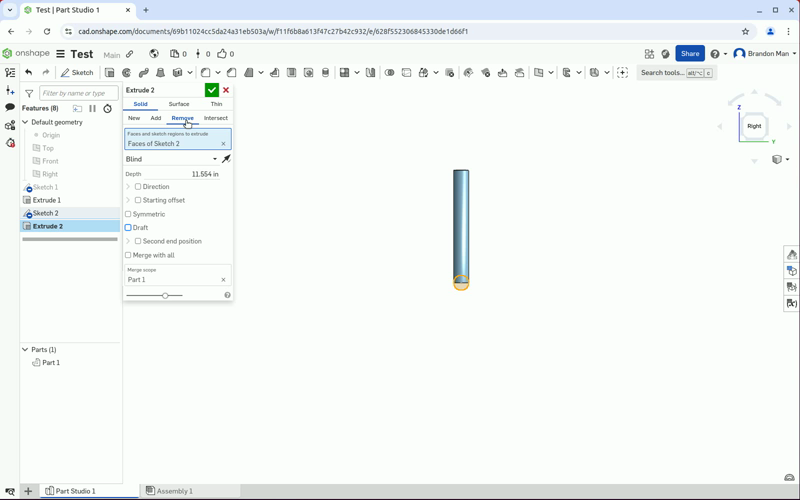
key(space)
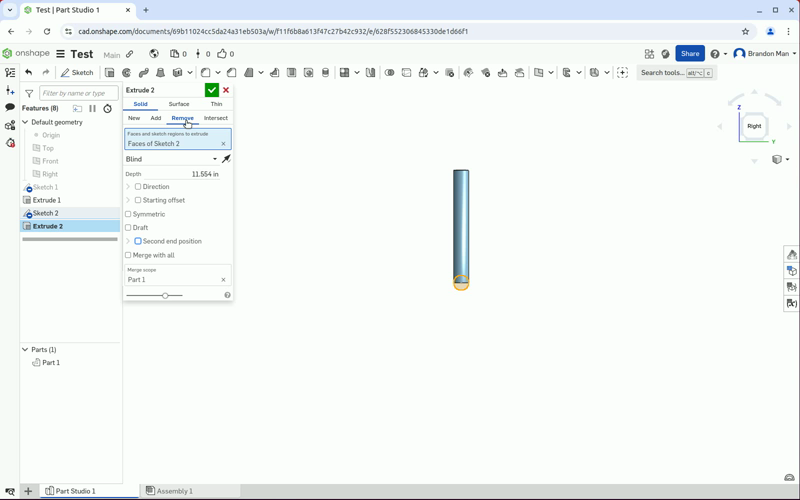
key(tab, 3)
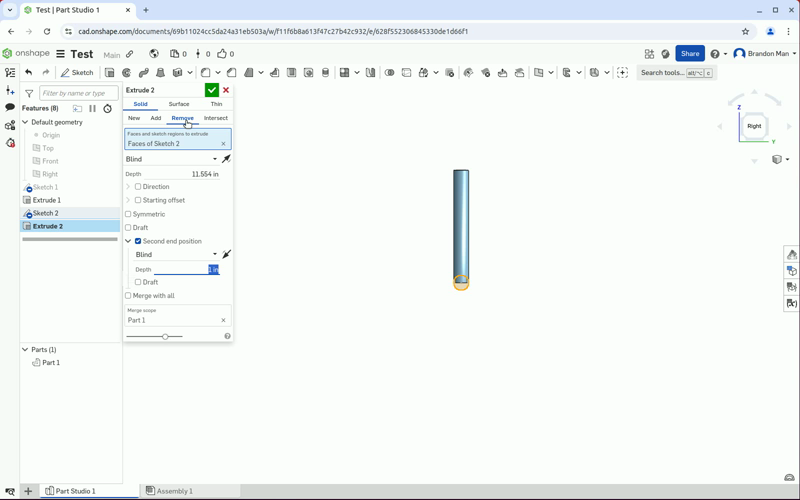
text(0.481)
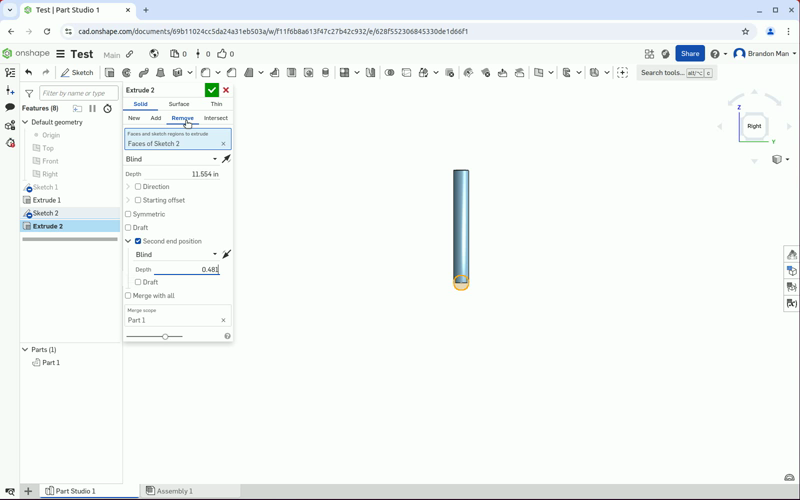
key(tab, 2)
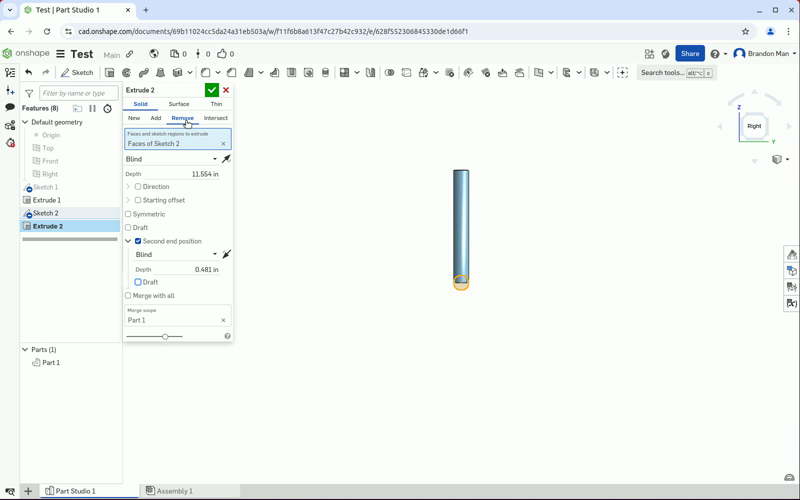
key(space)
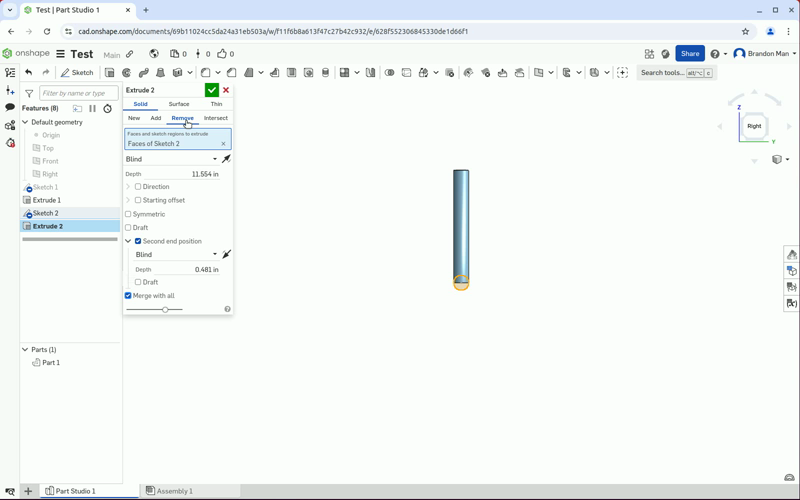
key(enter)
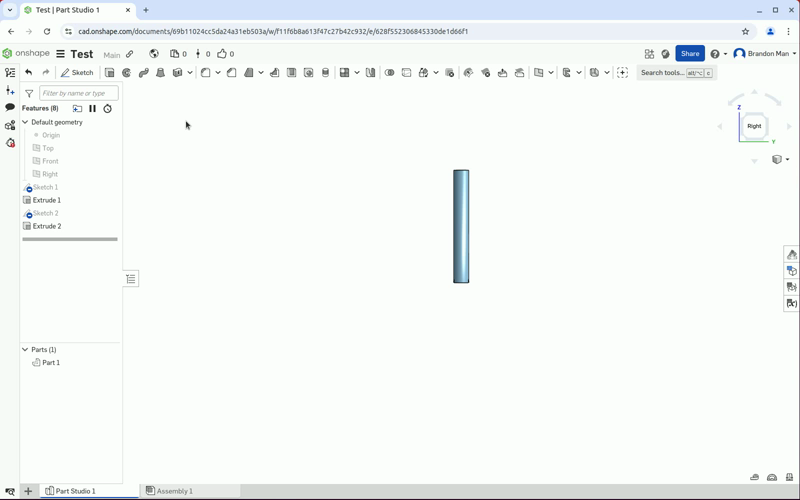
key(shift+h)
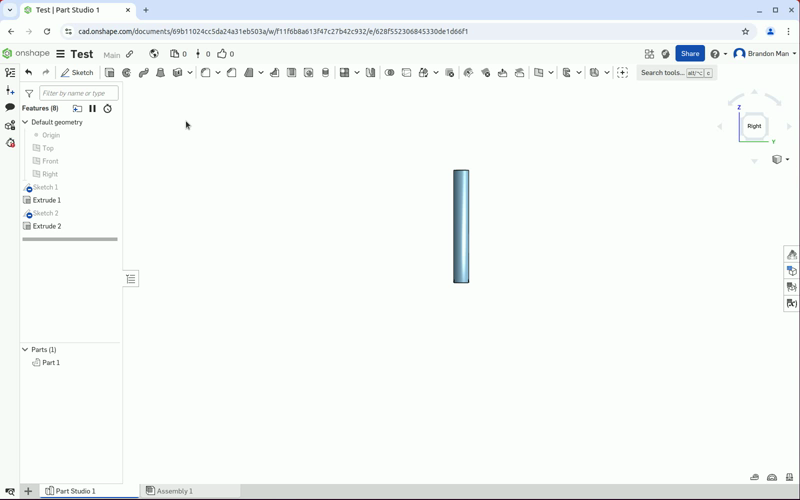
key(shift+h)
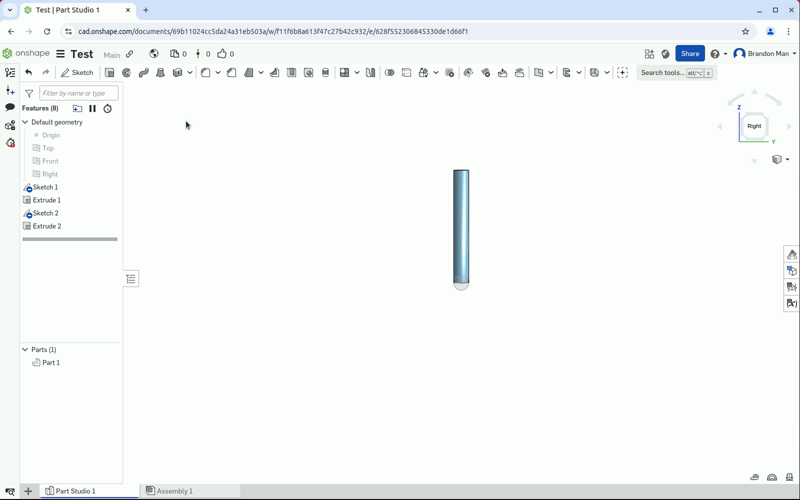
key(shift+7)
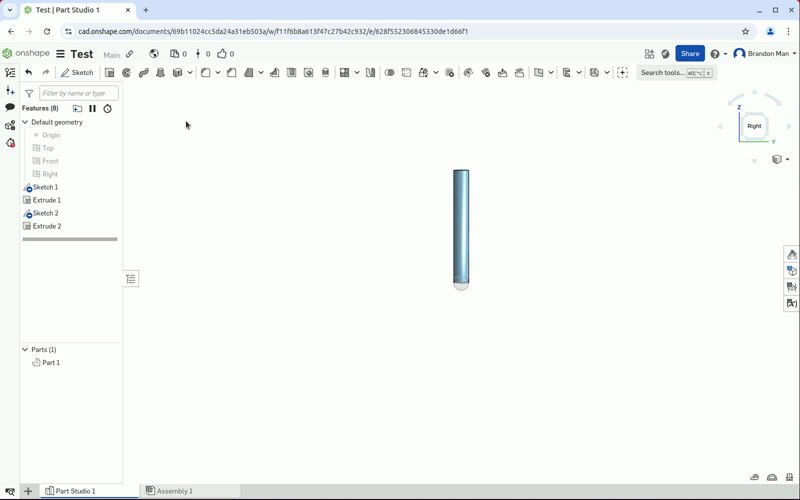
key(right, 2)
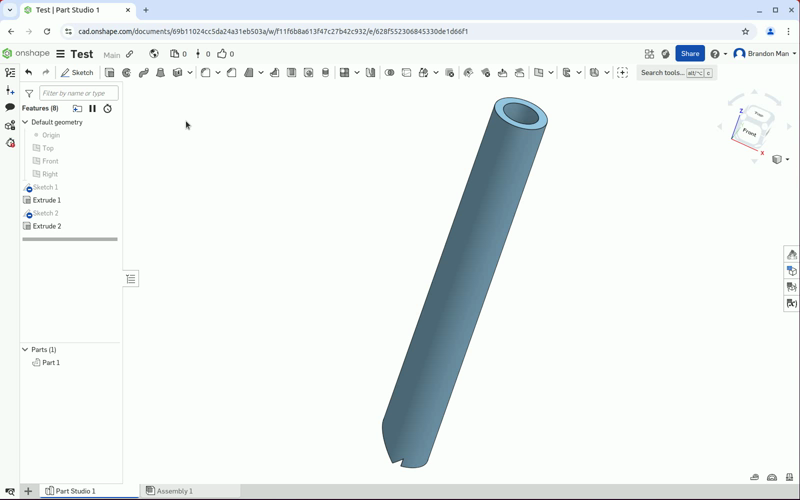
key(down, 2)
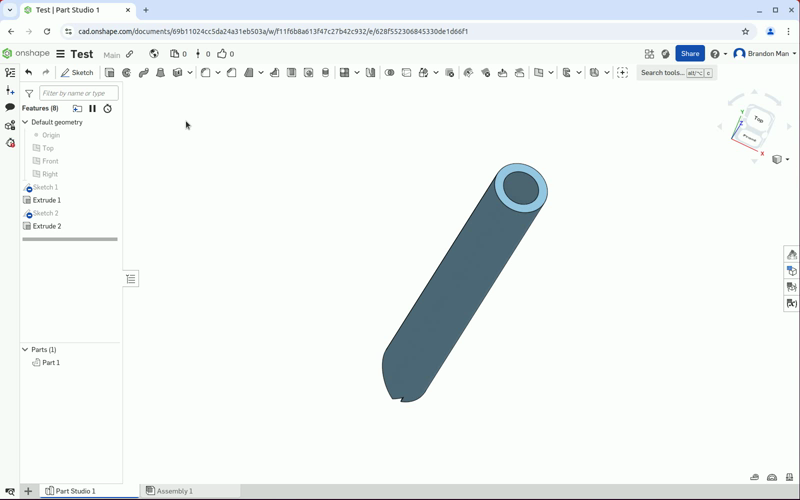
key(up, 2)
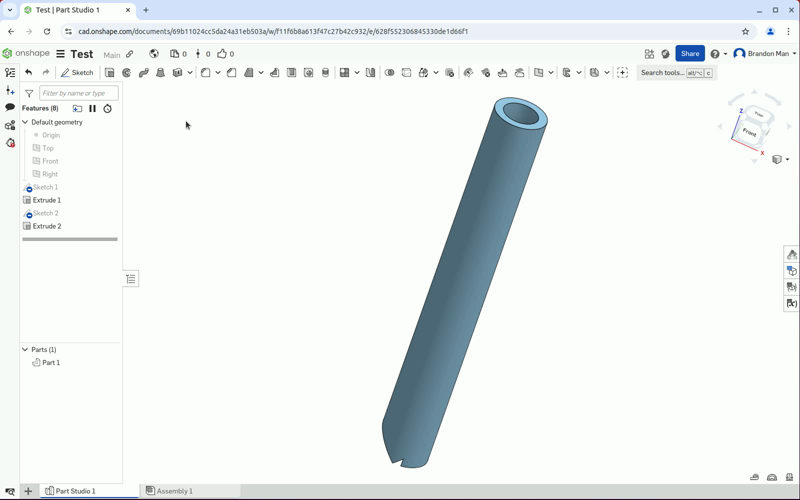
key(left, 2)
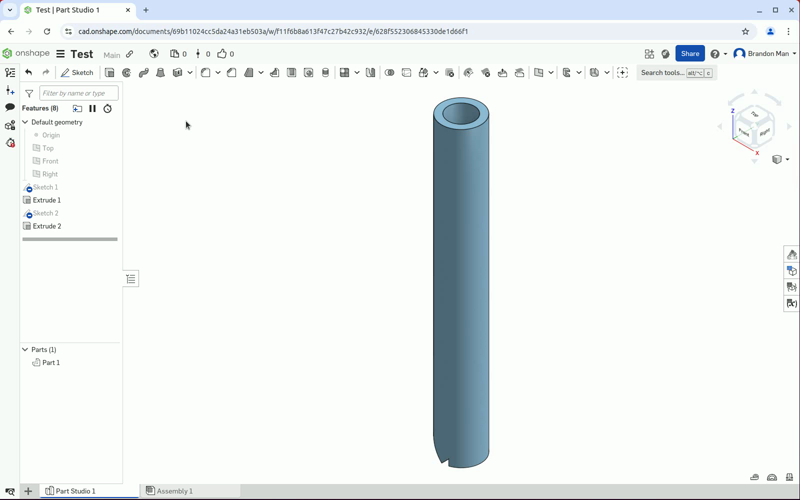
mouse_move(73, 189)
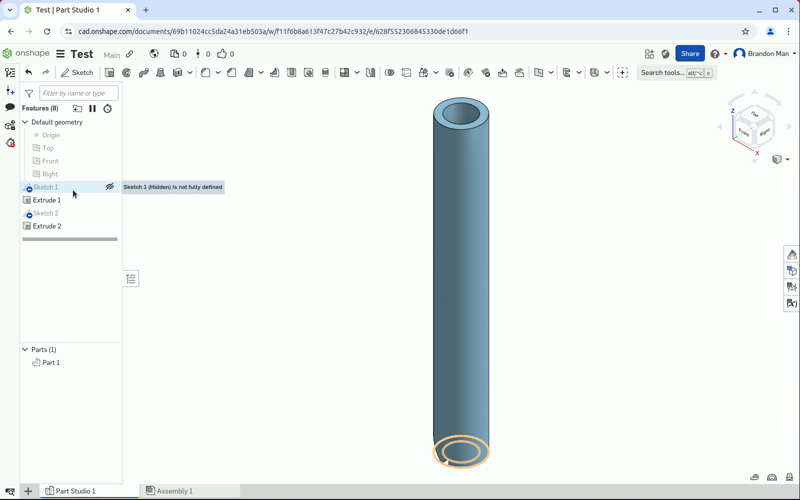
click(73, 189)